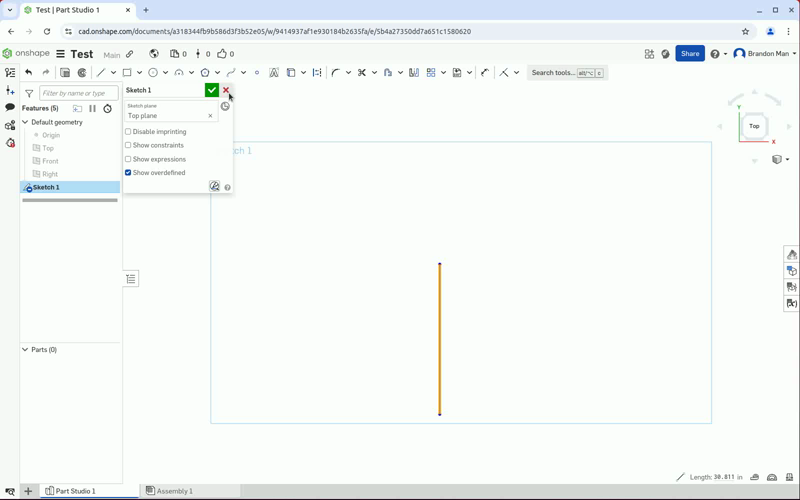
key(shift+h)
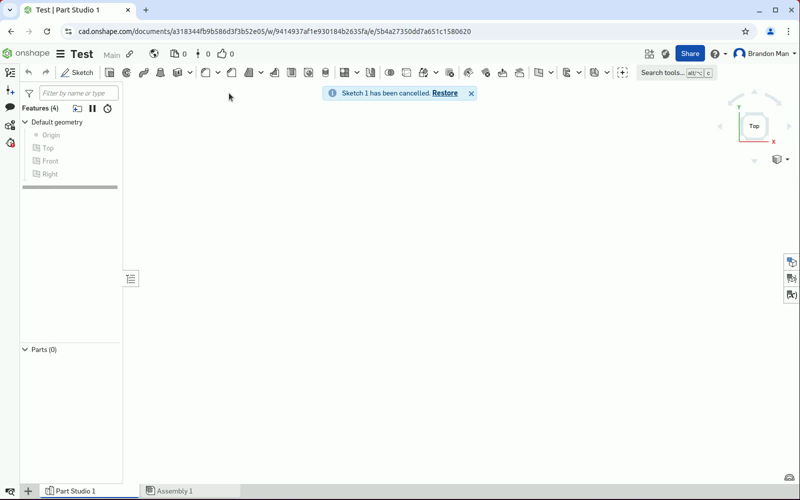
mouse_move(73, 352)
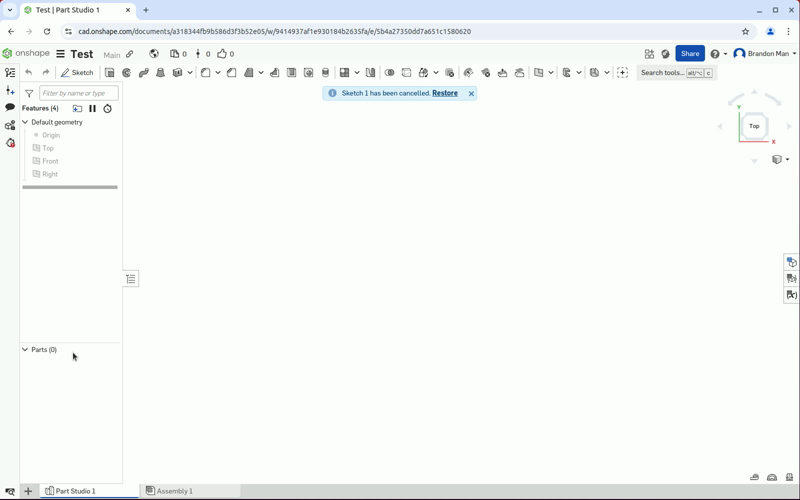
key(y)
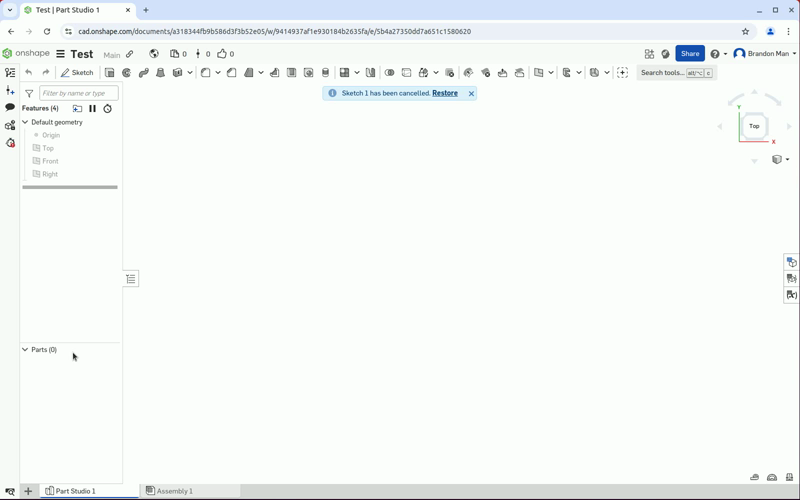
key(shift+p)
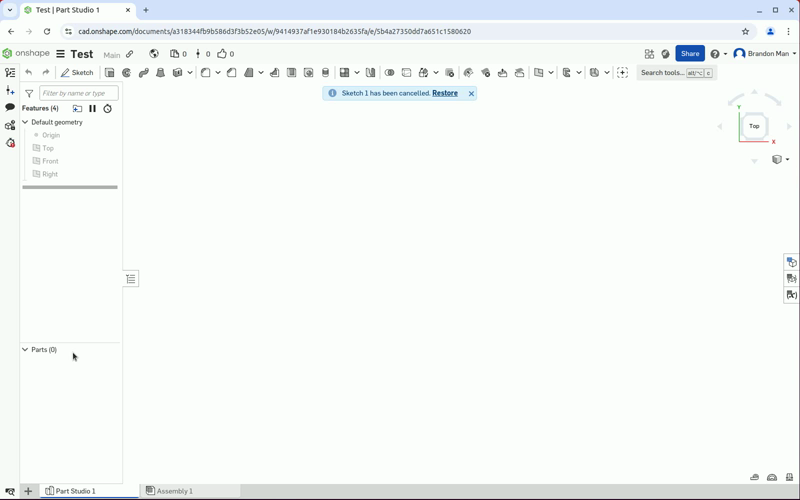
key(space)
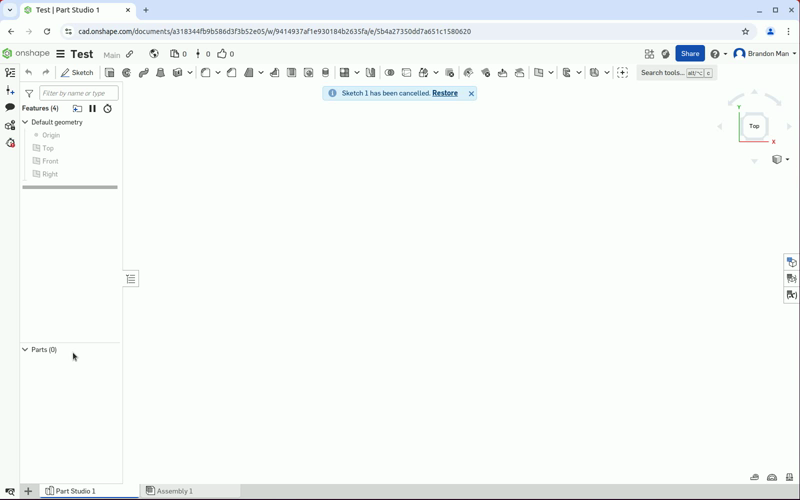
key_down(shift)
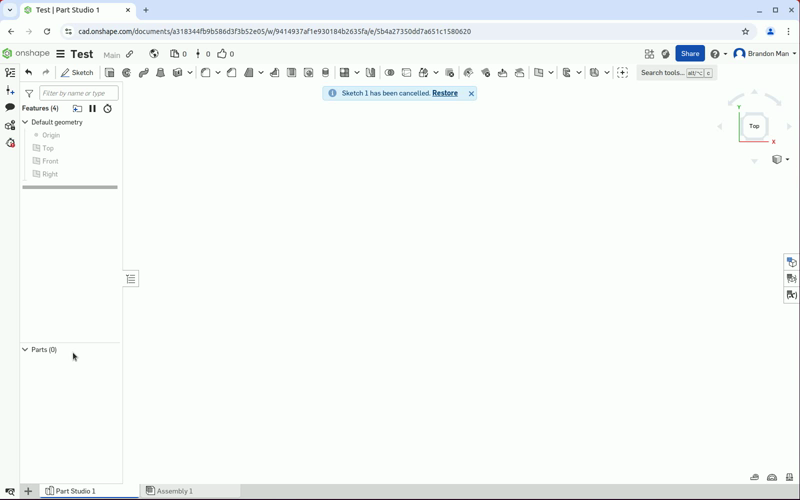
key(up)
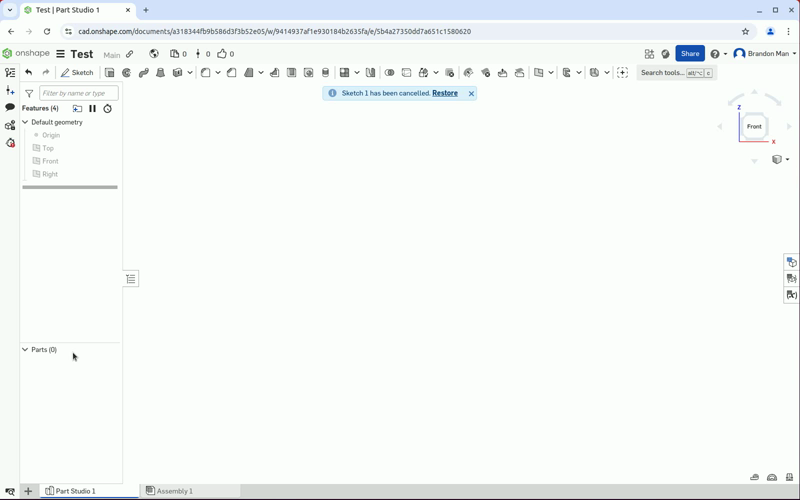
key_up(shift)
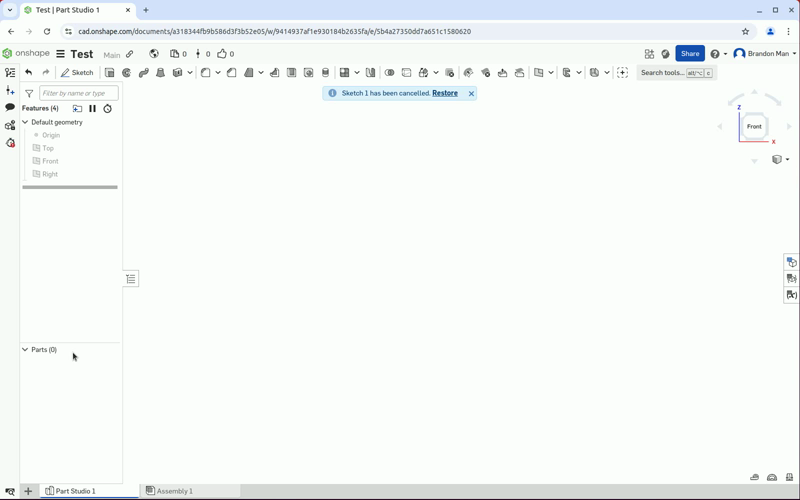
mouse_move(73, 352)
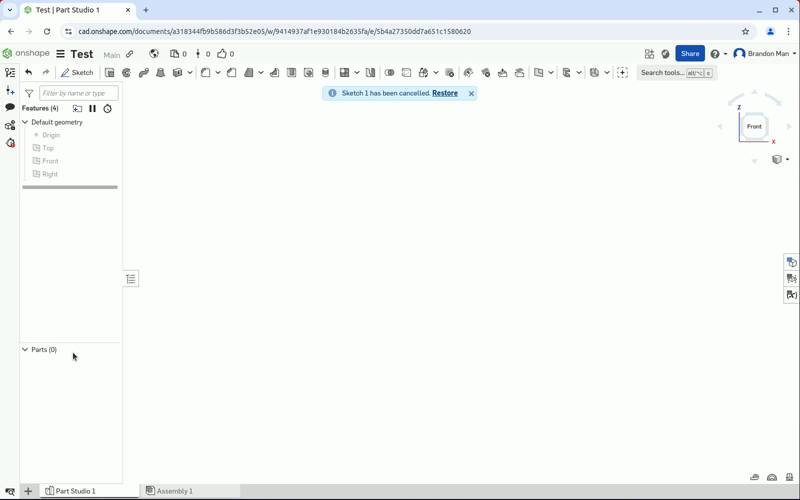
key(shift+y)
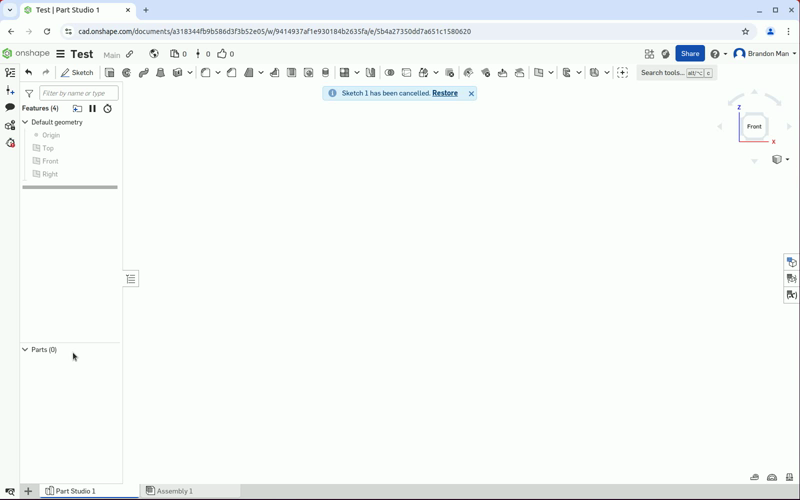
key(shift+s)
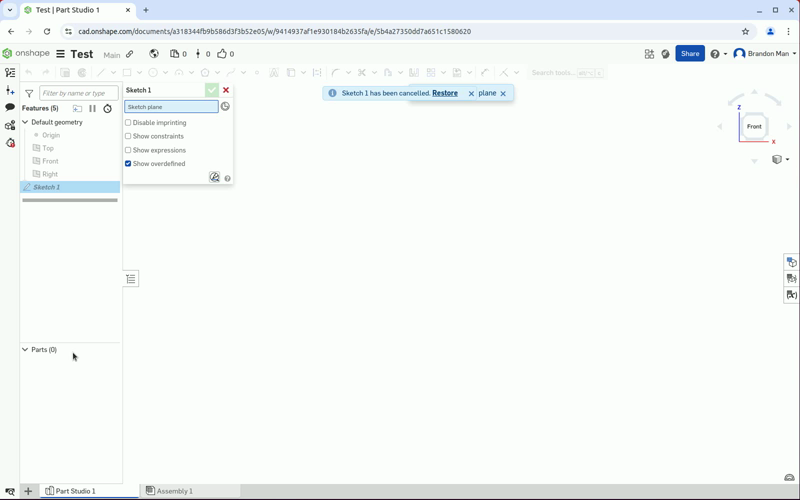
mouse_move(73, 163)
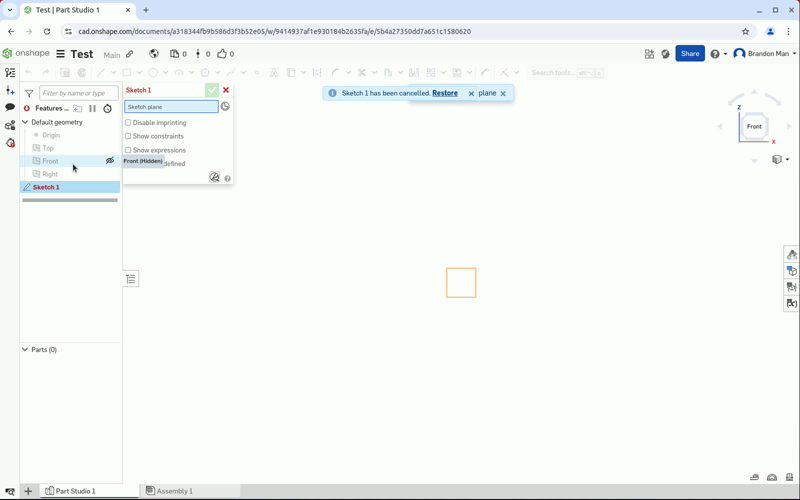
click(73, 163)
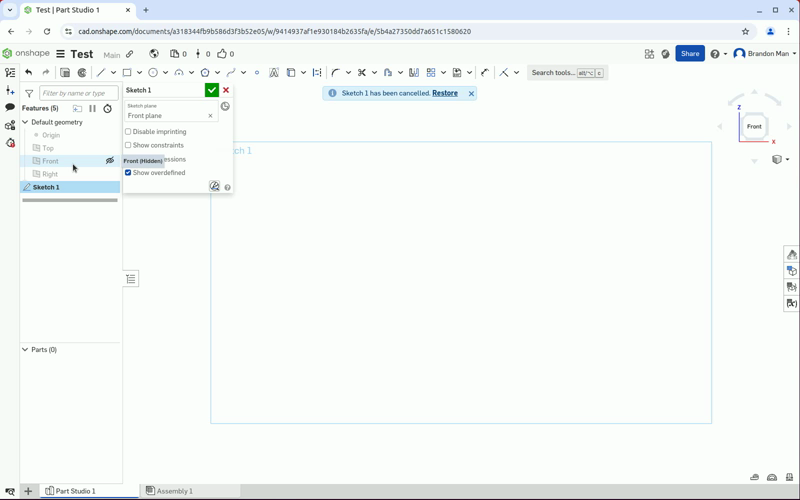
mouse_move(73, 352)
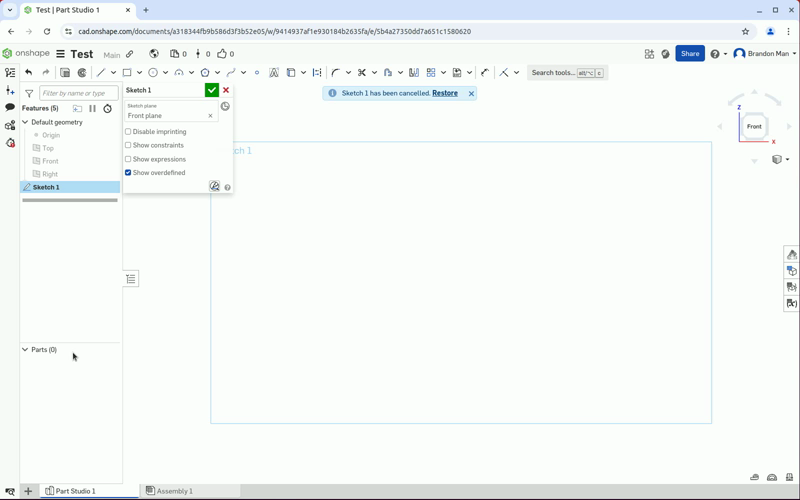
key(y)
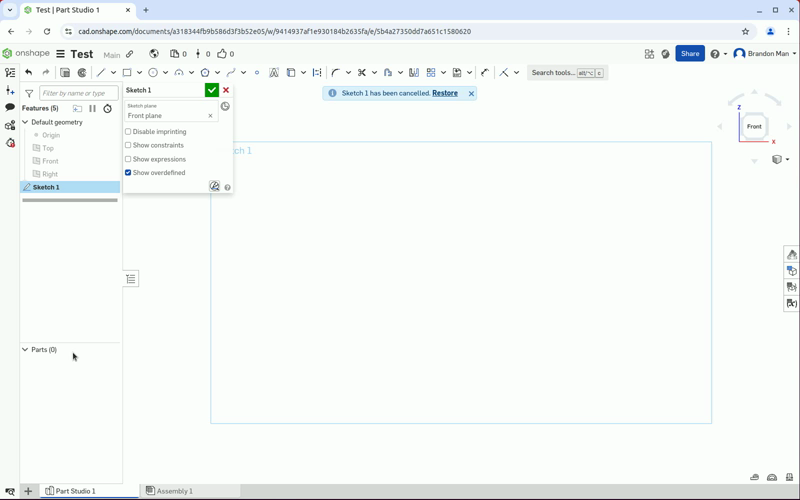
key(l)
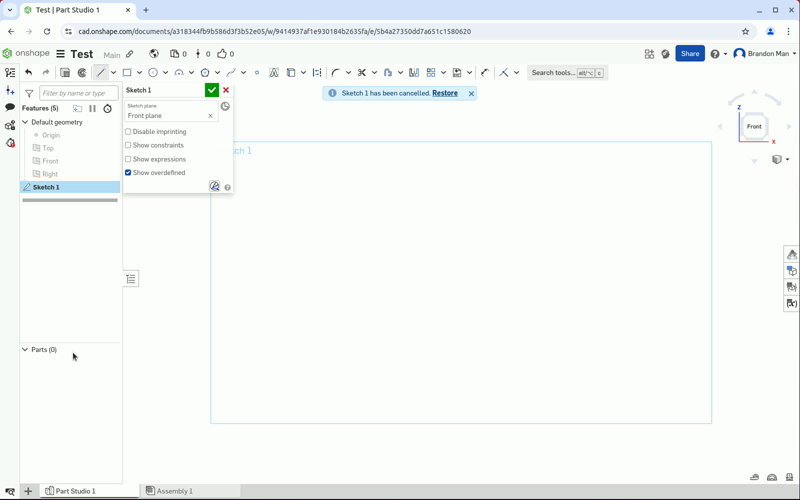
key_down(shift)
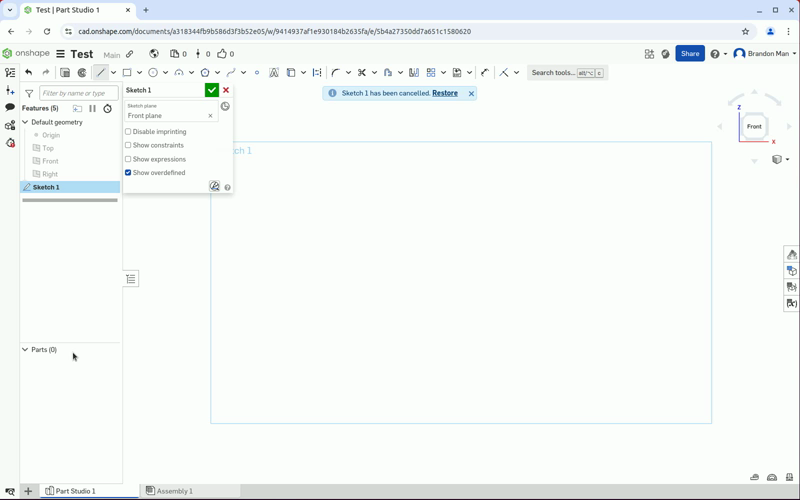
mouse_move(460, 282)
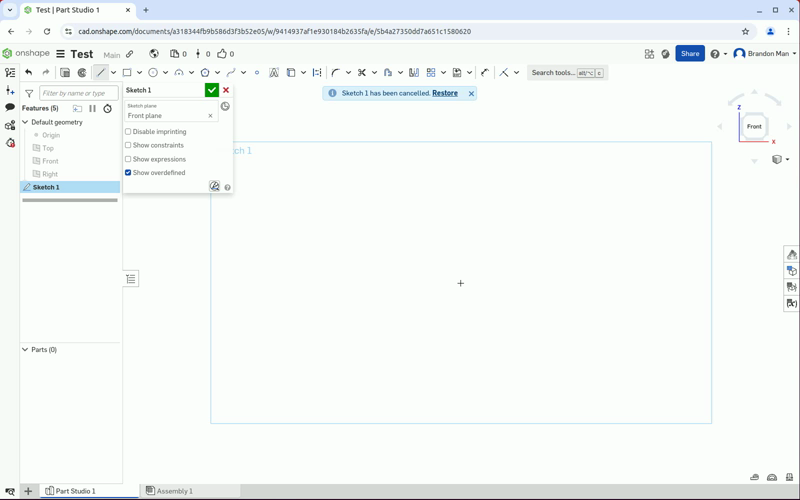
click(460, 282)
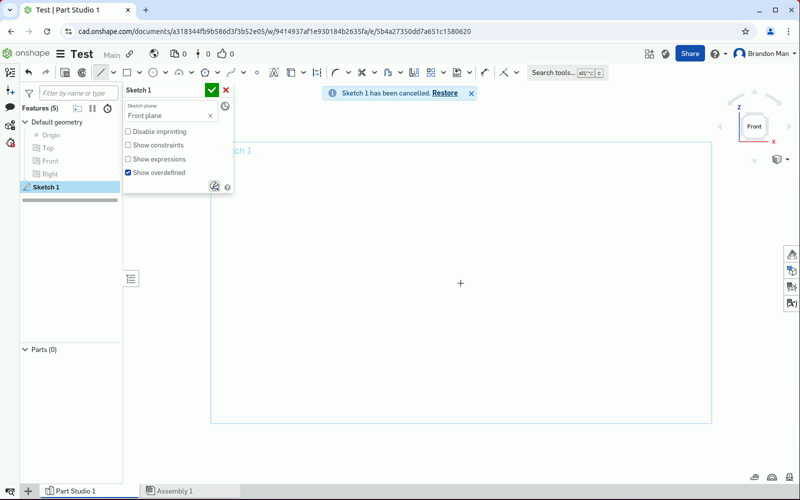
key_up(shift)
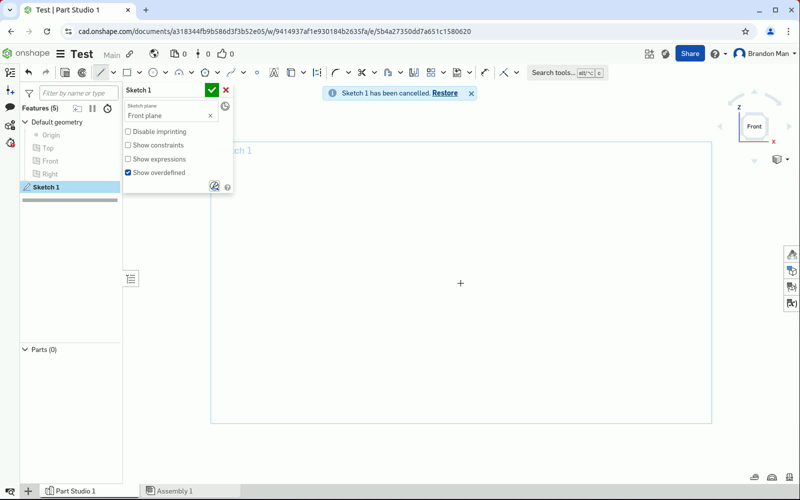
key_down(shift)
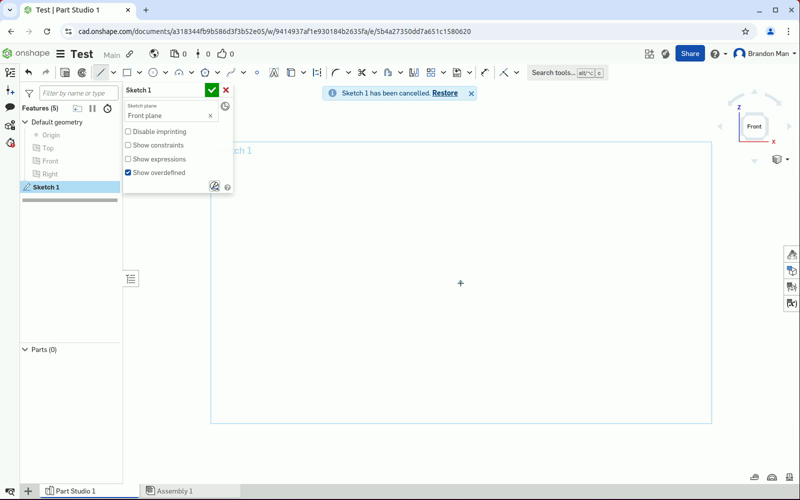
mouse_move(523, 282)
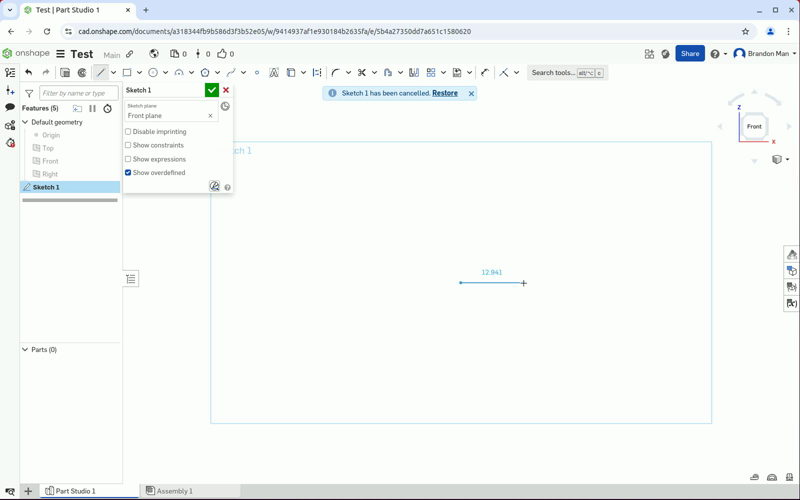
click(523, 282)
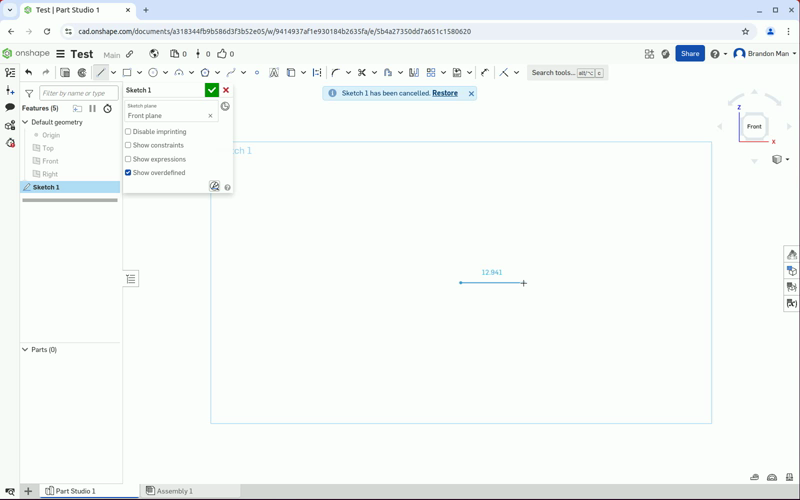
key_up(shift)
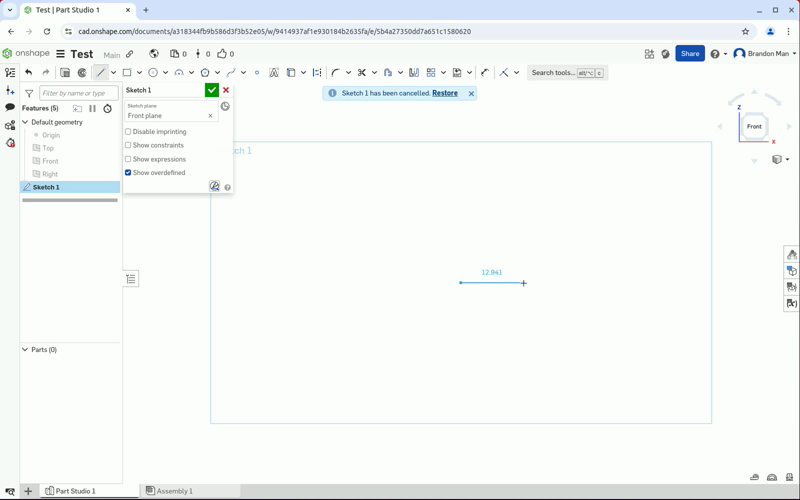
key_down(shift)
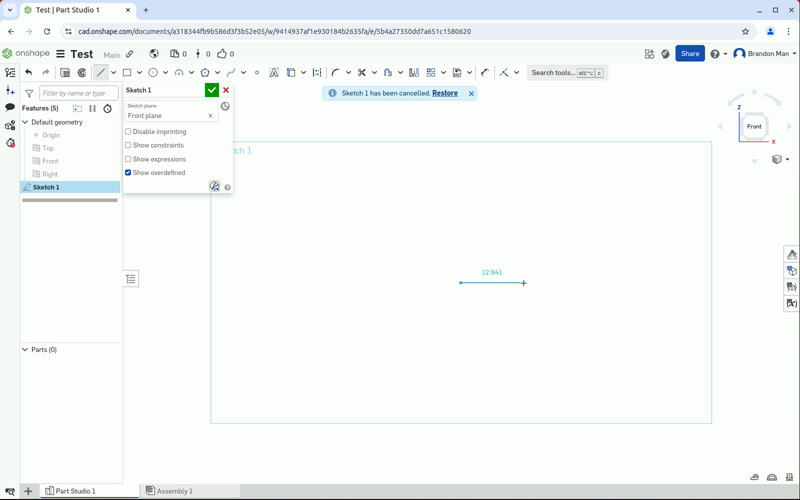
mouse_move(553, 282)
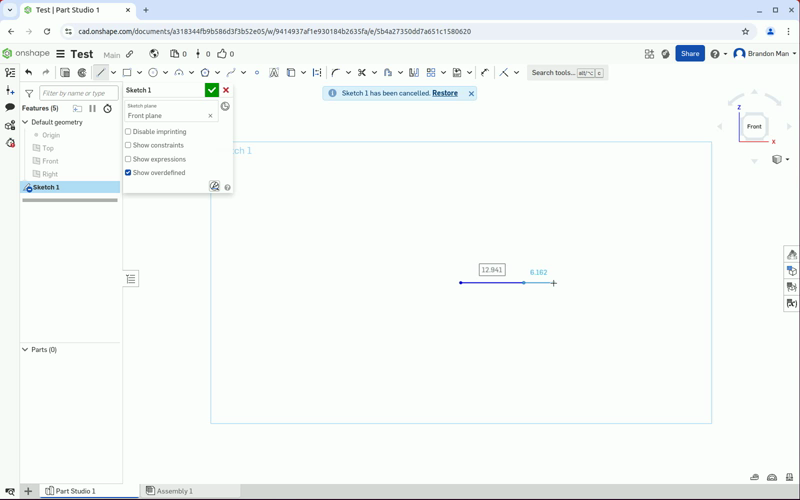
mouse_move(498, 232)
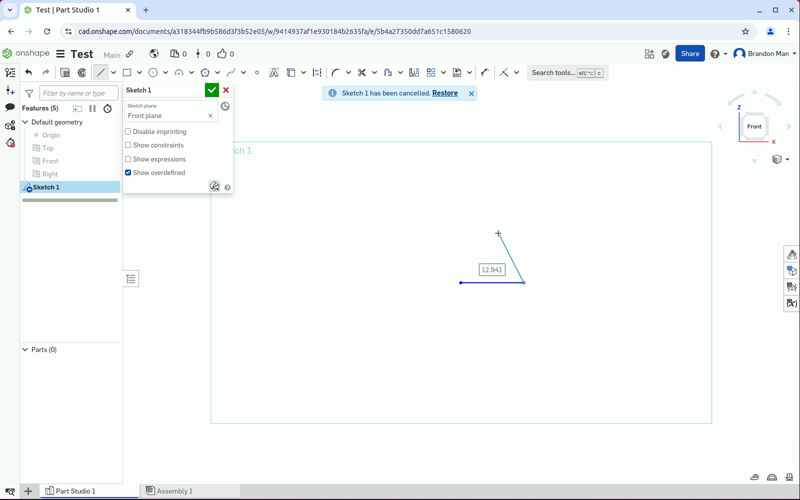
click(498, 232)
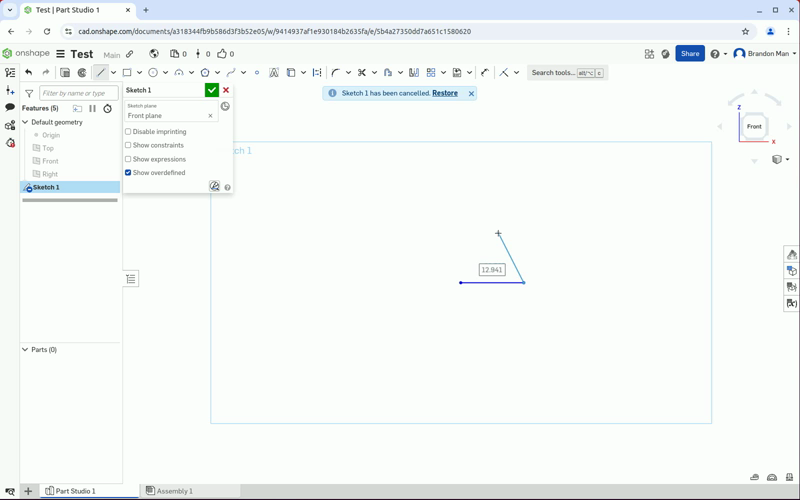
key_up(shift)
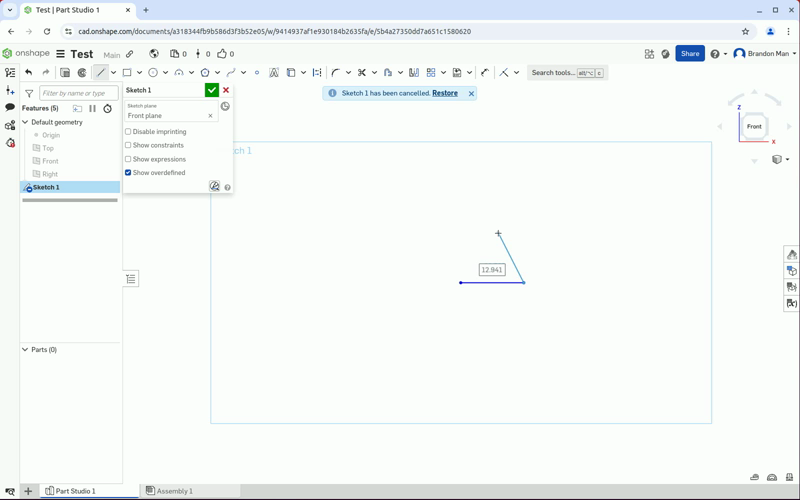
key_down(shift)
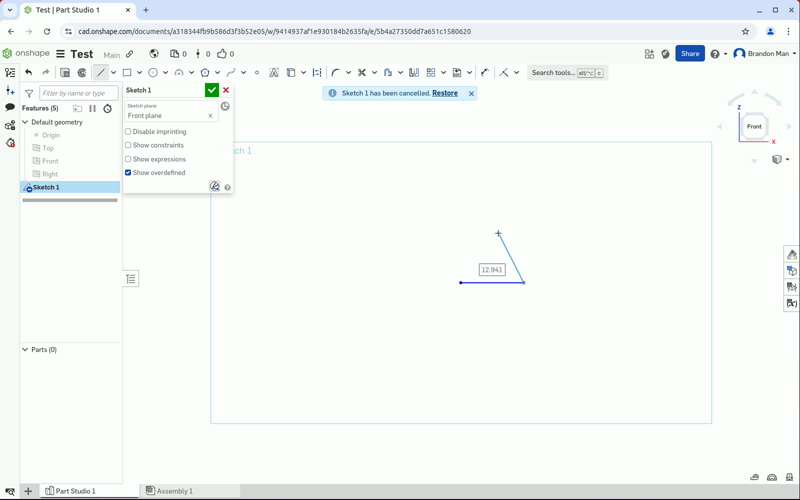
mouse_move(528, 232)
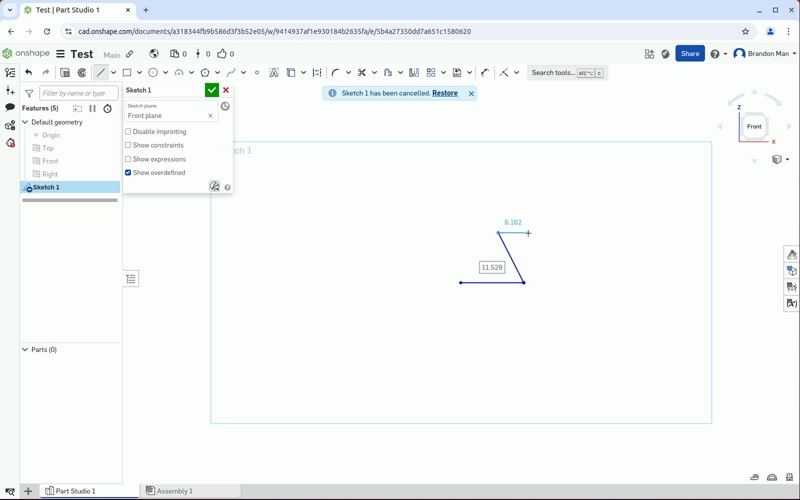
mouse_move(460, 232)
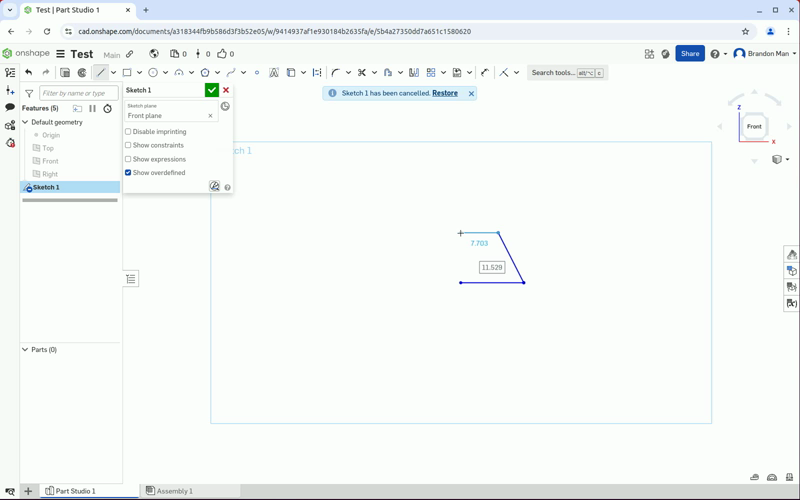
click(460, 232)
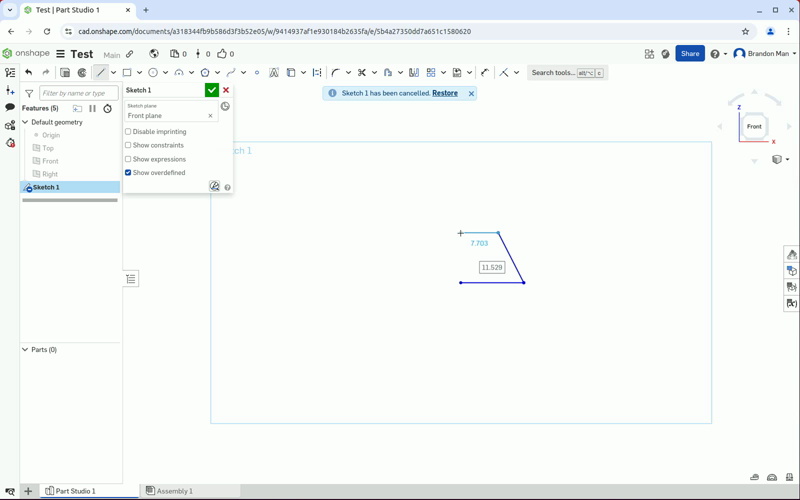
key_up(shift)
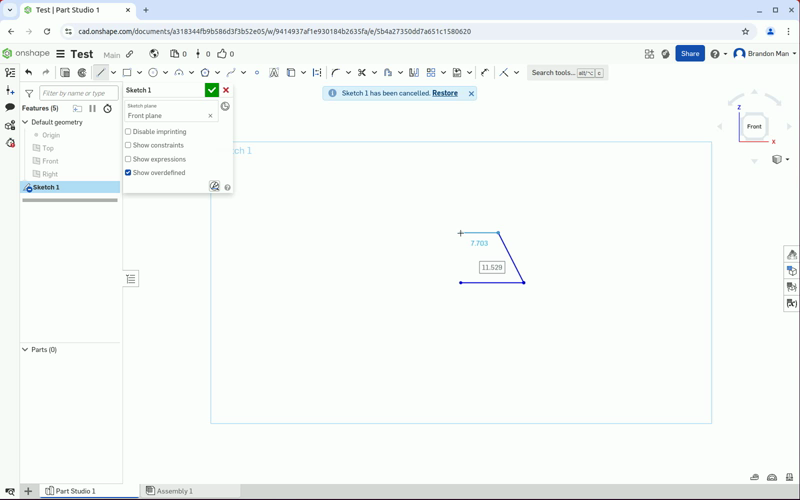
mouse_move(490, 232)
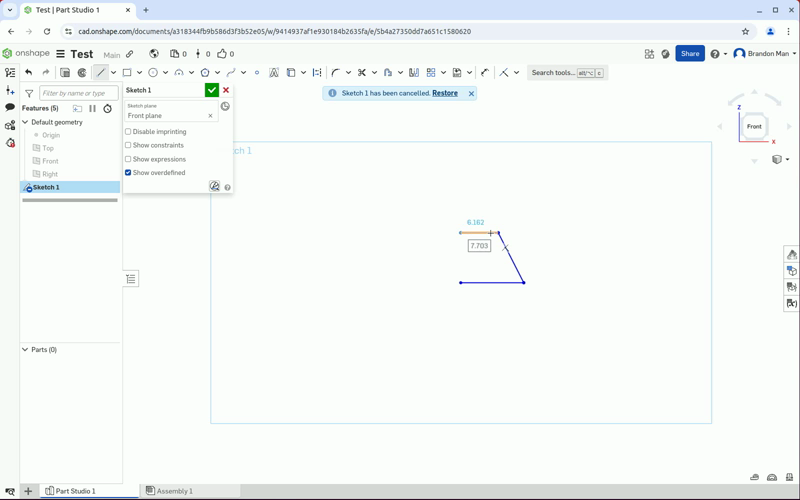
key_down(shift)
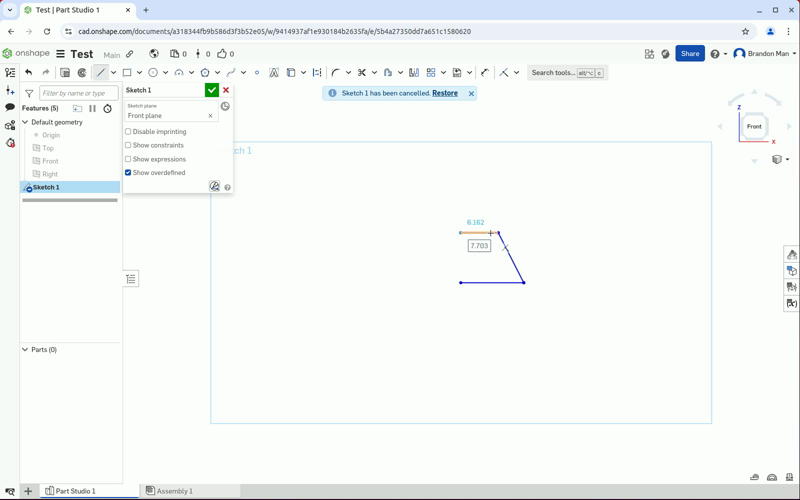
mouse_move(460, 282)
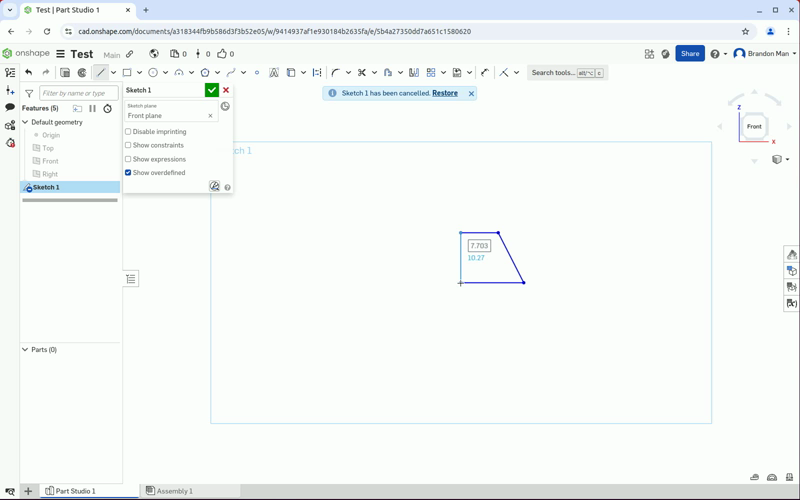
key_up(shift)
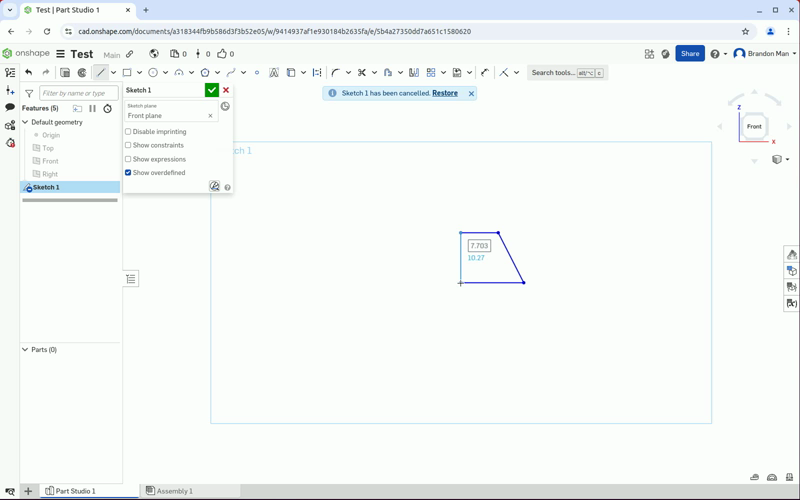
click(460, 282)
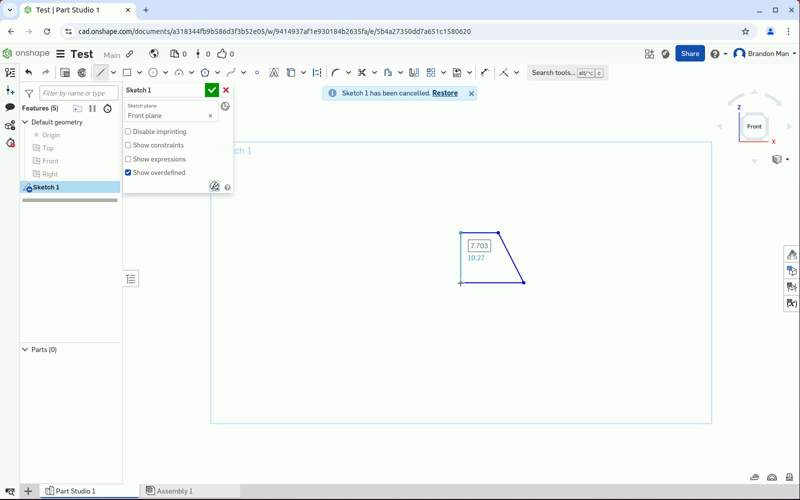
key(esc)
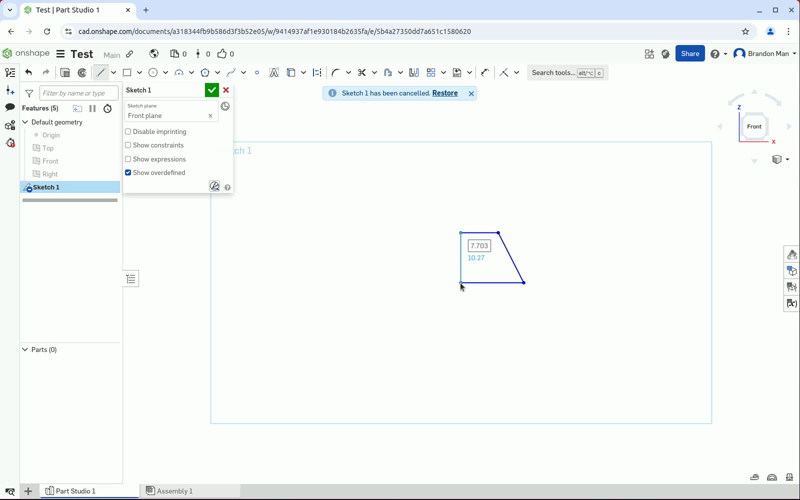
mouse_move(502, 245)
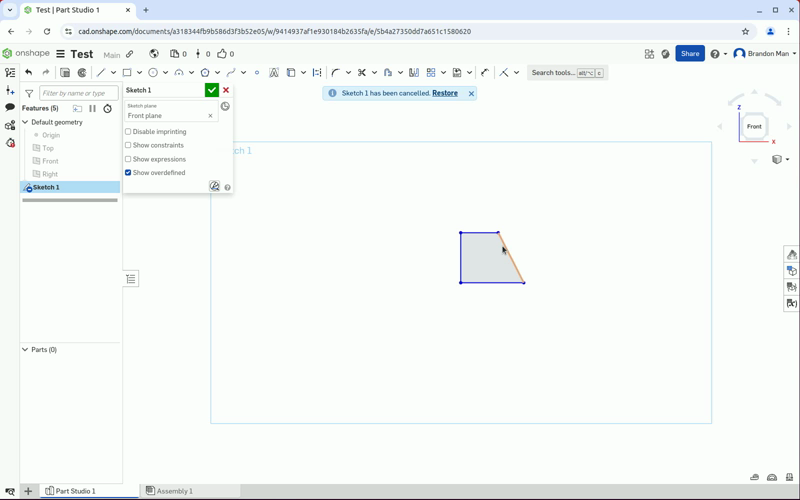
click(502, 245)
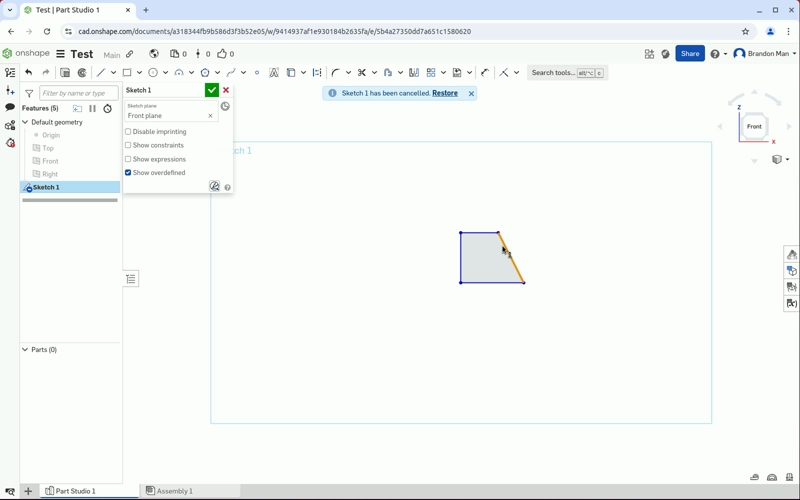
mouse_move(73, 352)
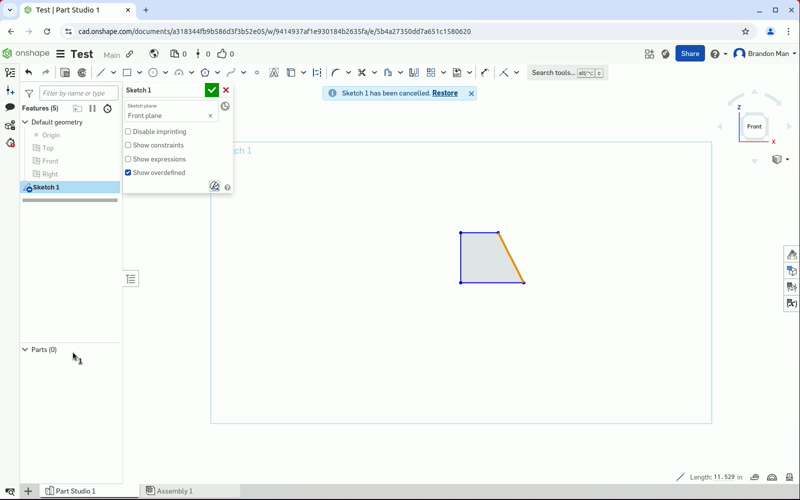
key(shift+y)
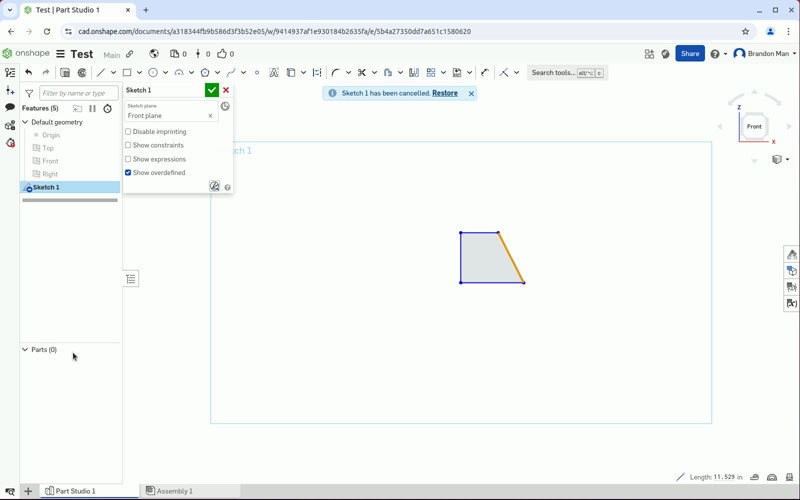
key(shift+e)
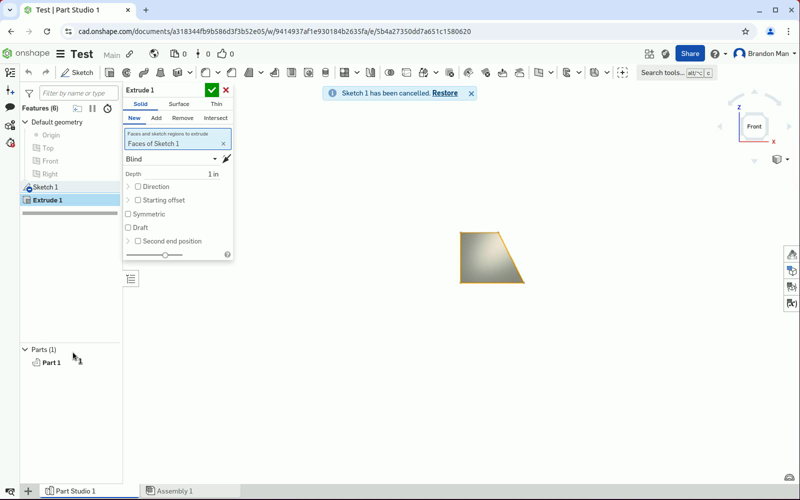
mouse_move(143, 106)
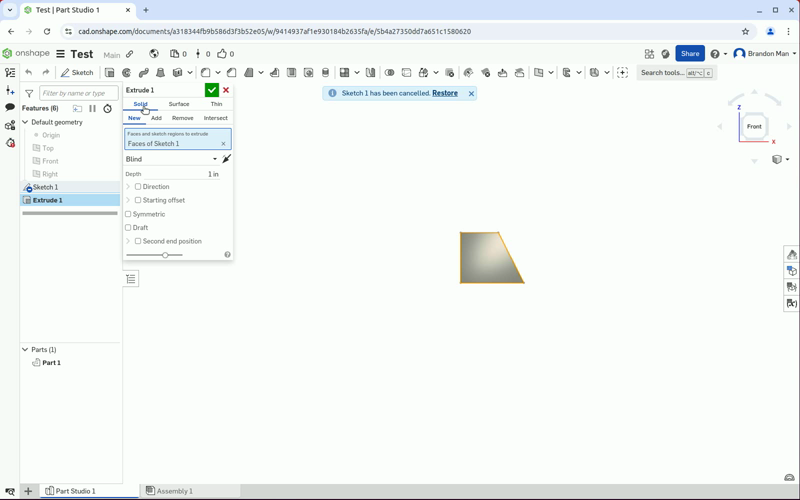
click(143, 106)
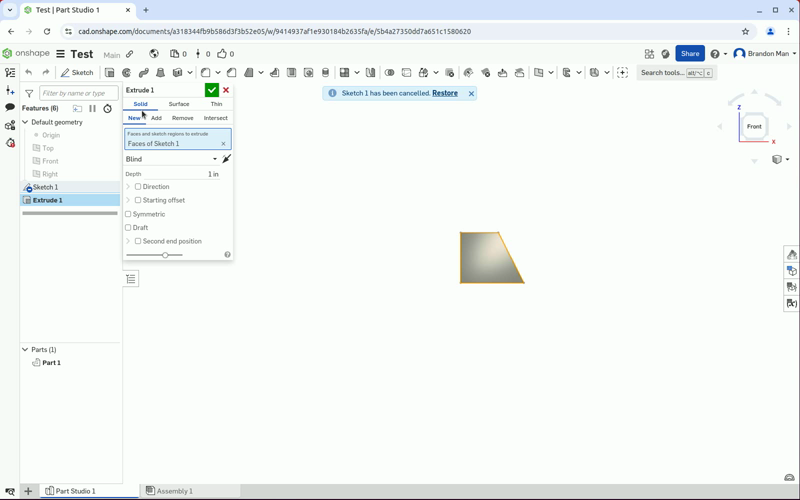
mouse_move(137, 120)
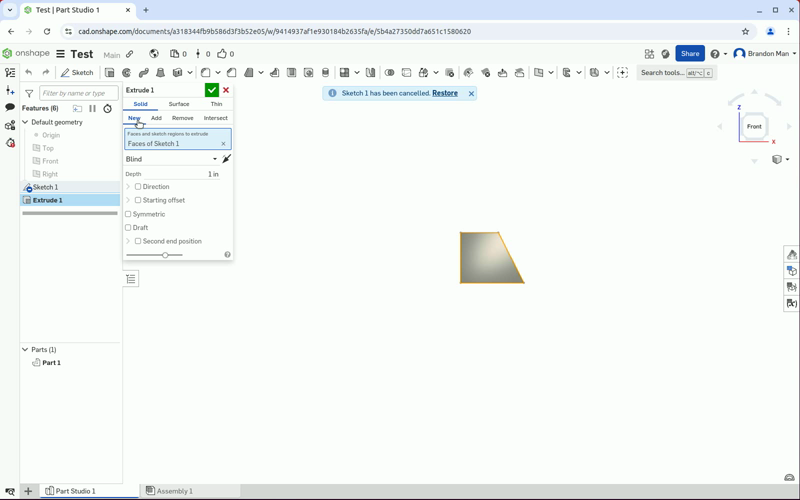
click(137, 120)
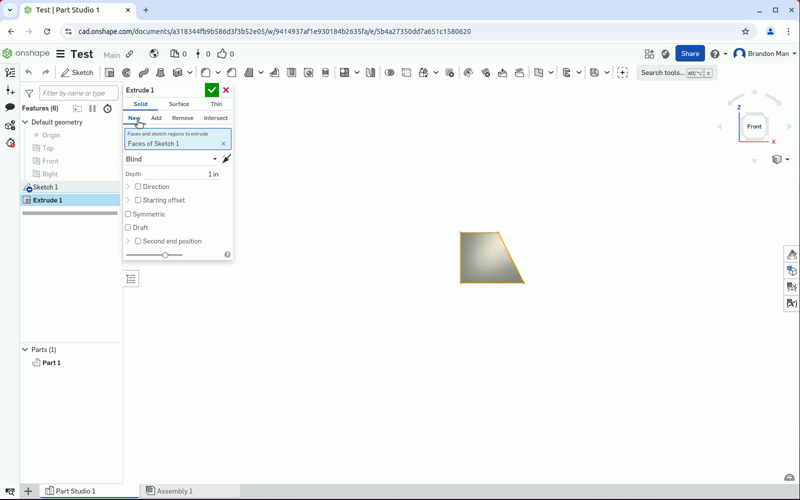
key(tab, 4)
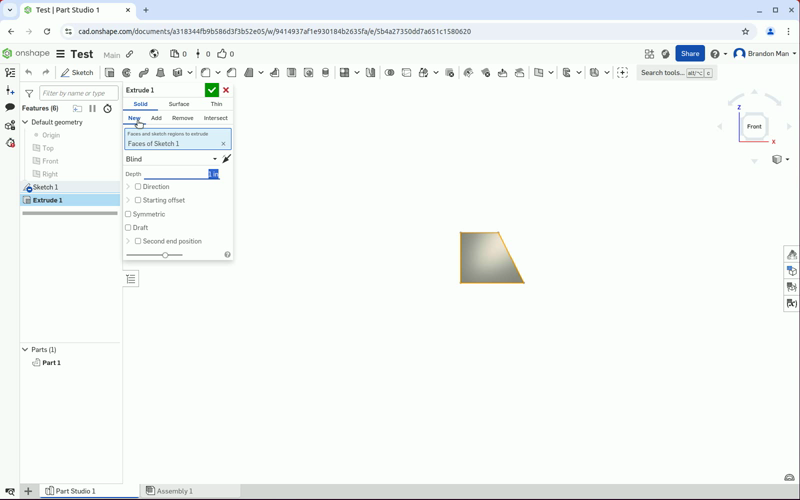
text(-5.055)
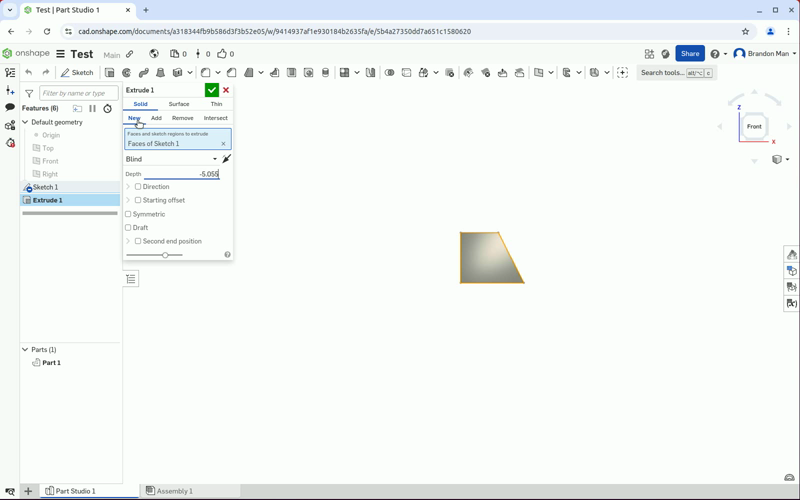
key(enter)
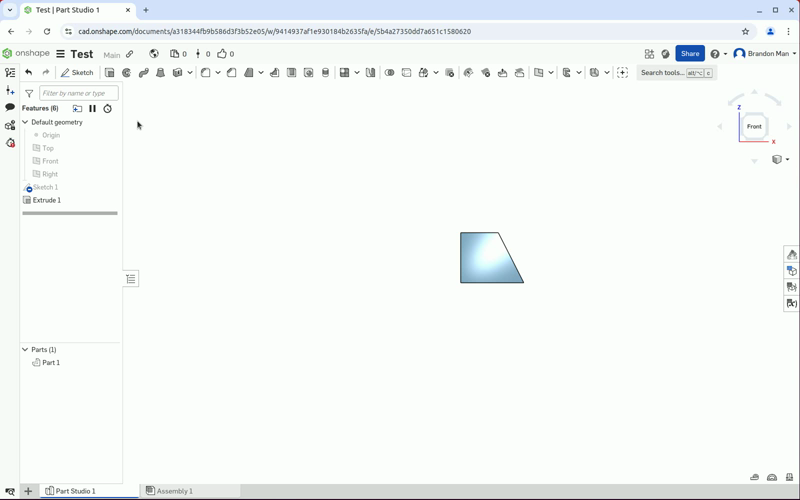
key(shift+h)
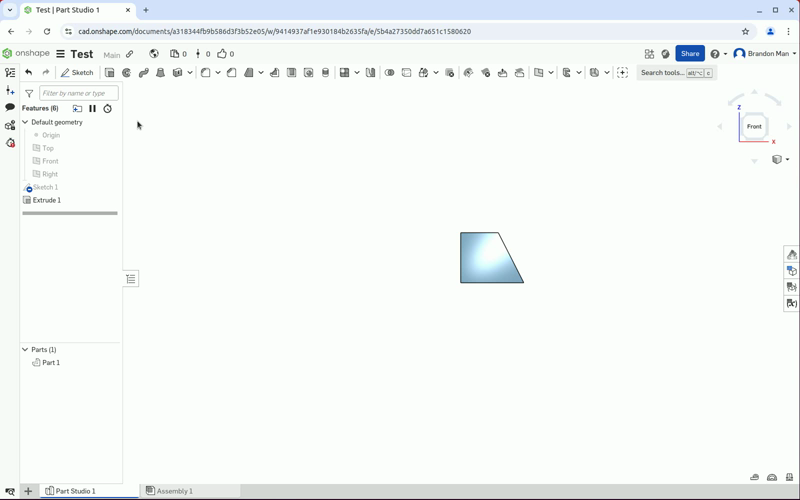
key(shift+h)
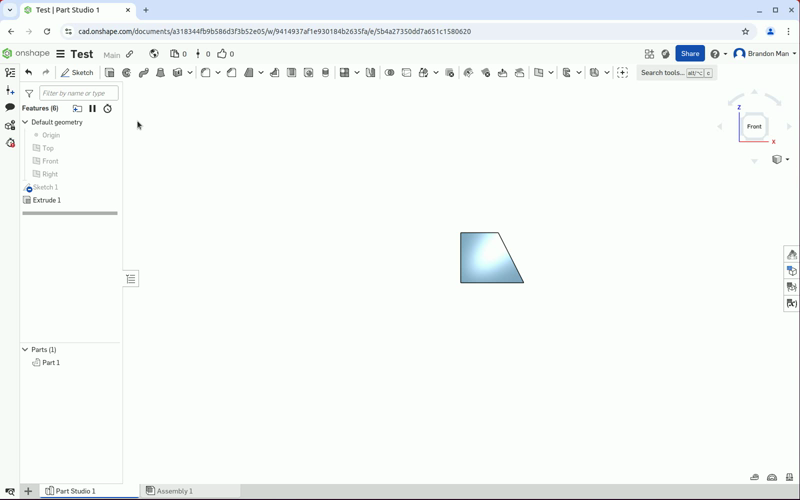
mouse_move(73, 189)
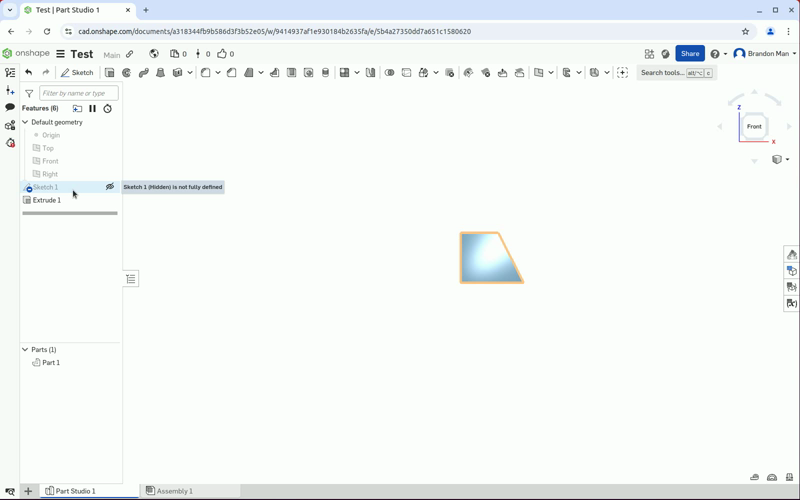
click(73, 189)
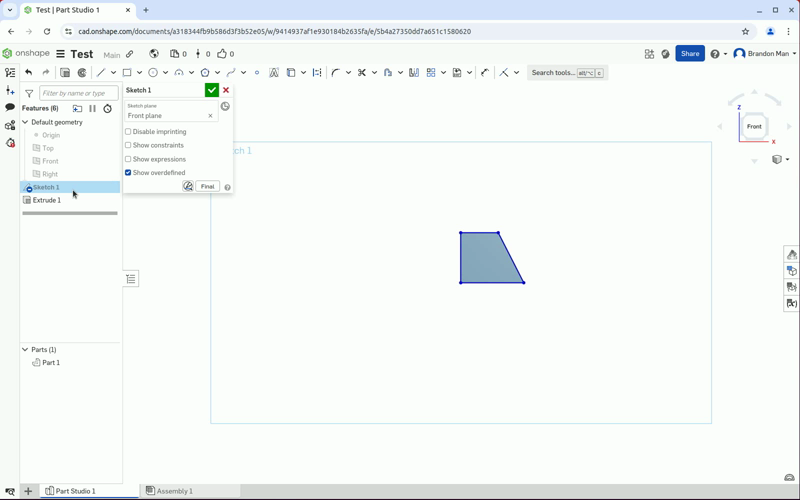
mouse_move(229, 92)
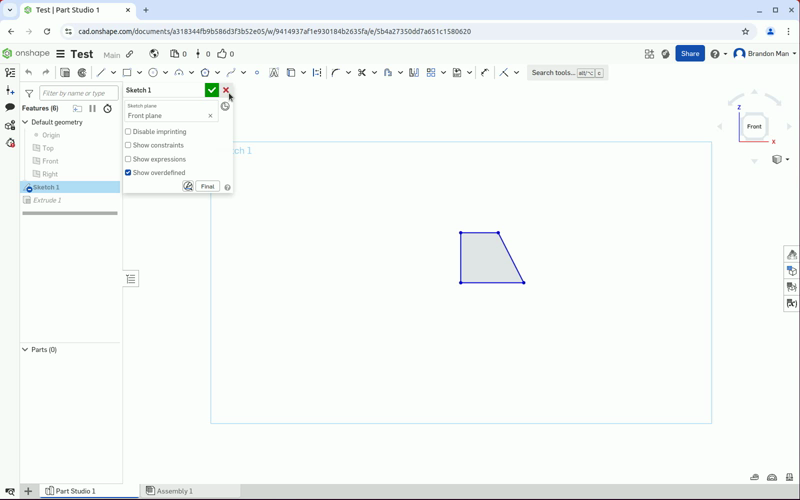
click(229, 92)
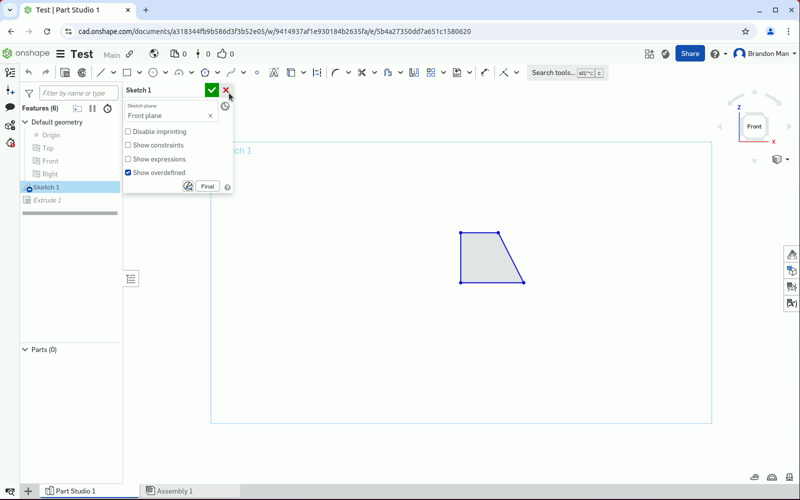
key(shift+s)
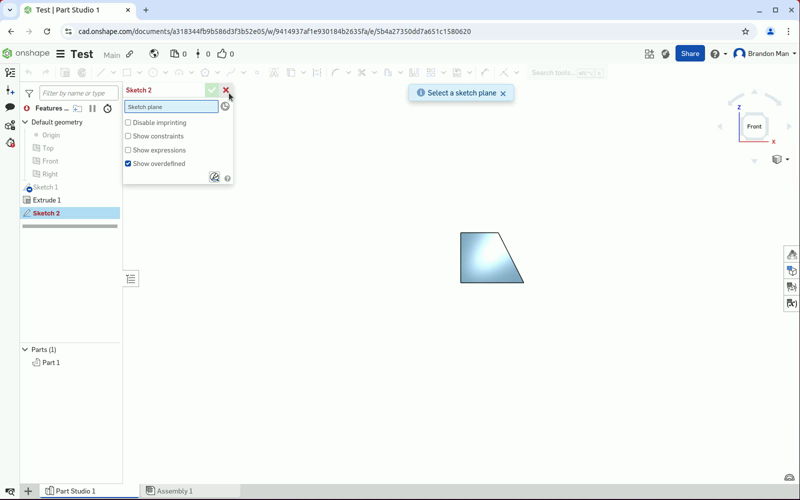
mouse_move(73, 163)
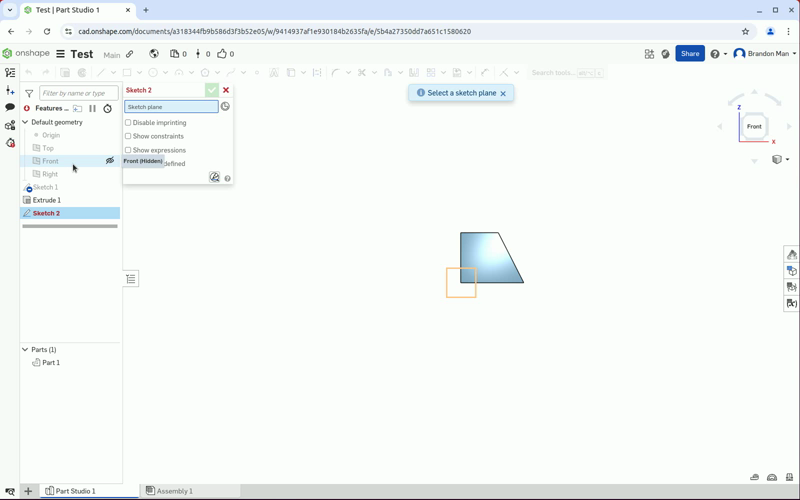
click(73, 163)
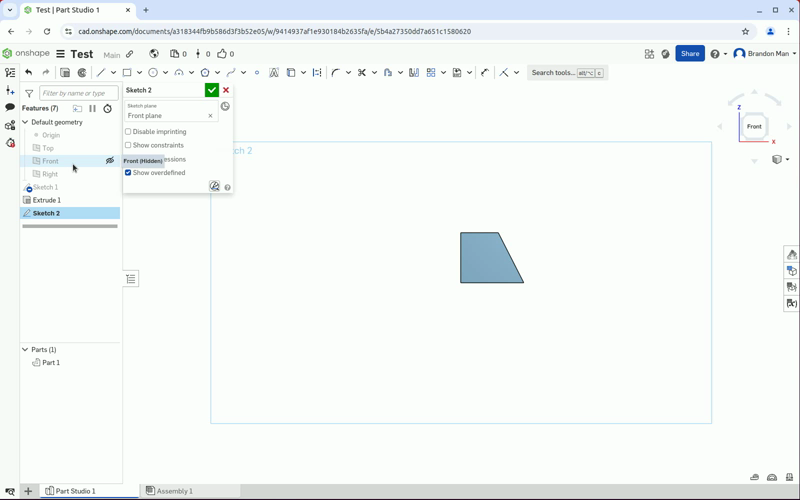
mouse_move(73, 352)
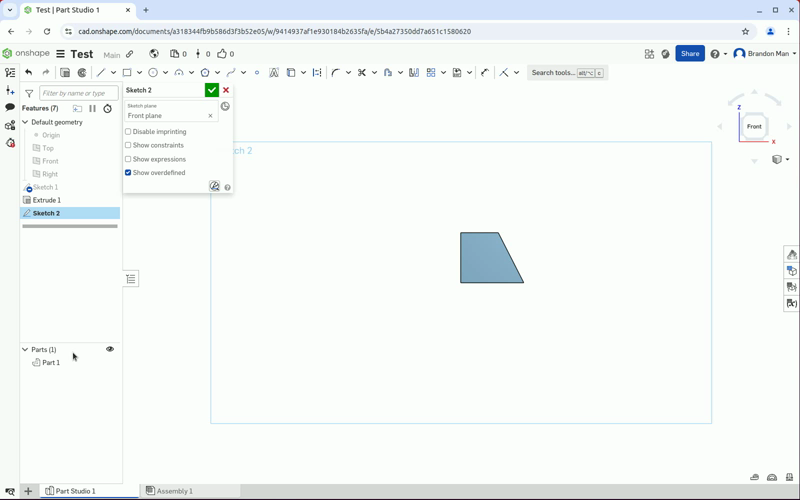
key(y)
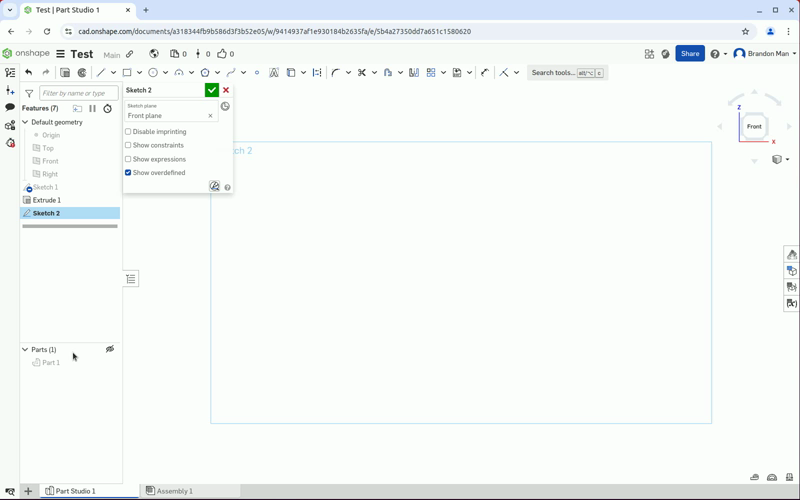
key(l)
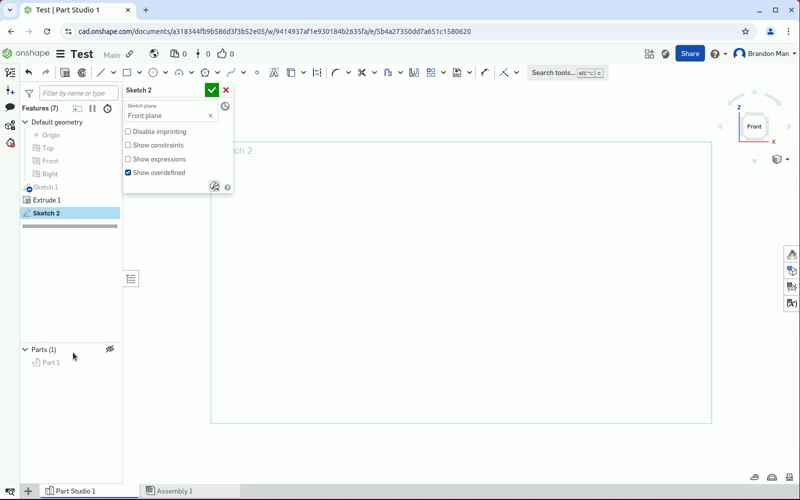
key_down(shift)
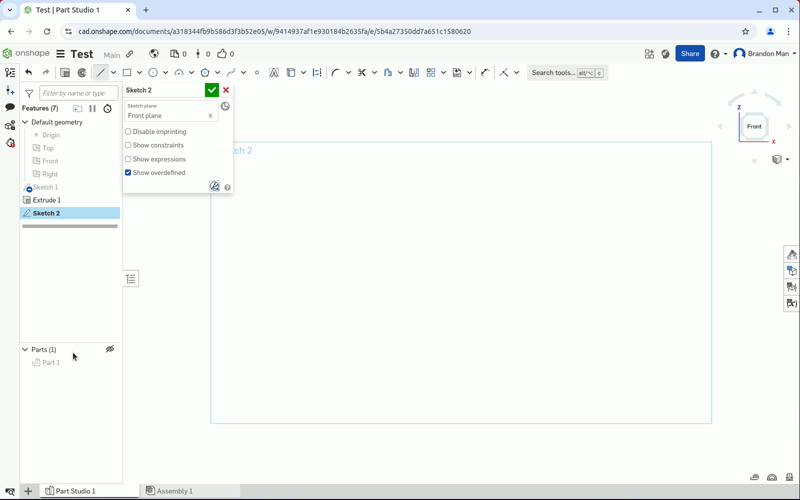
mouse_move(498, 232)
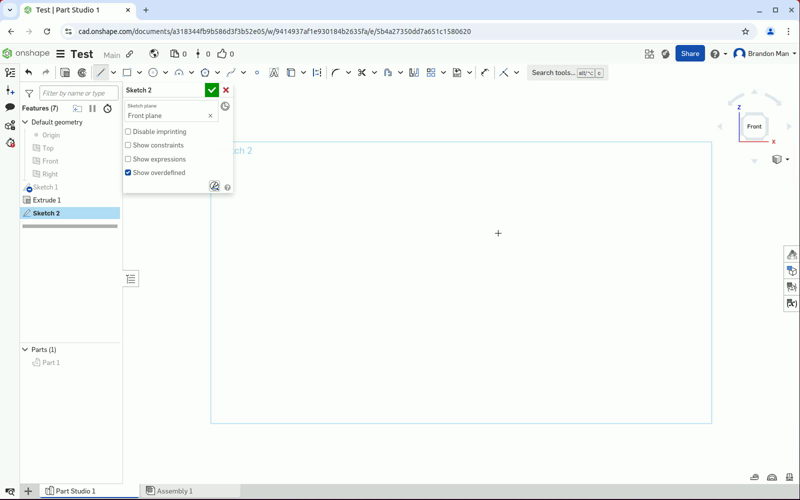
click(498, 232)
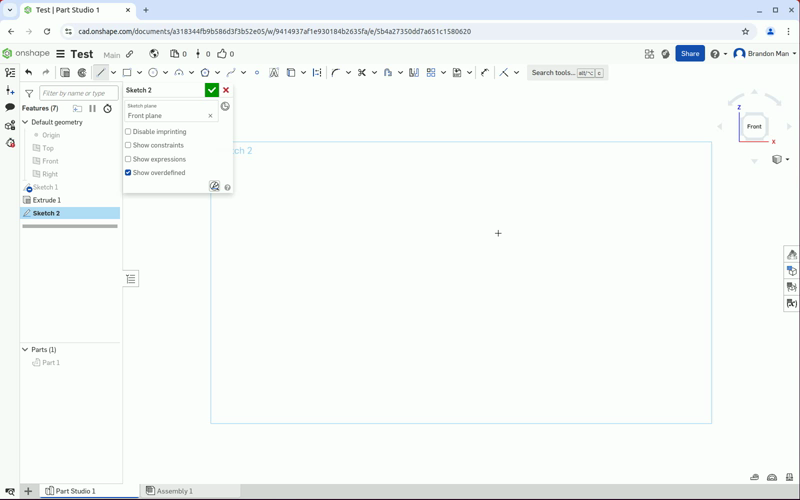
key_up(shift)
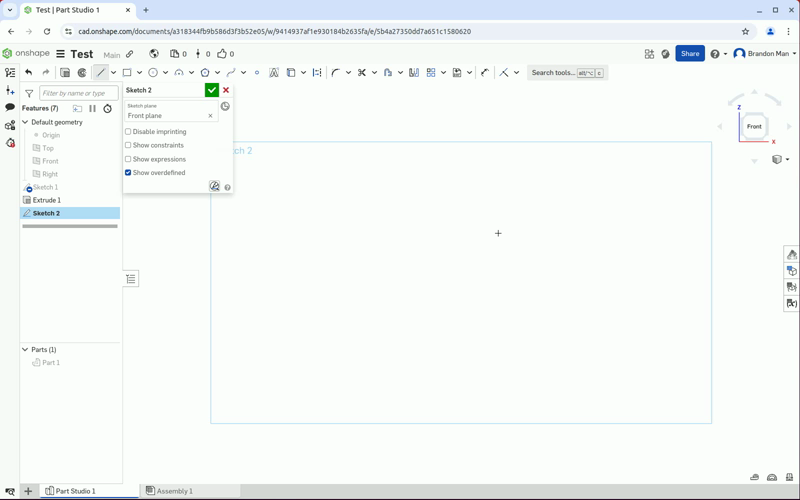
key_down(shift)
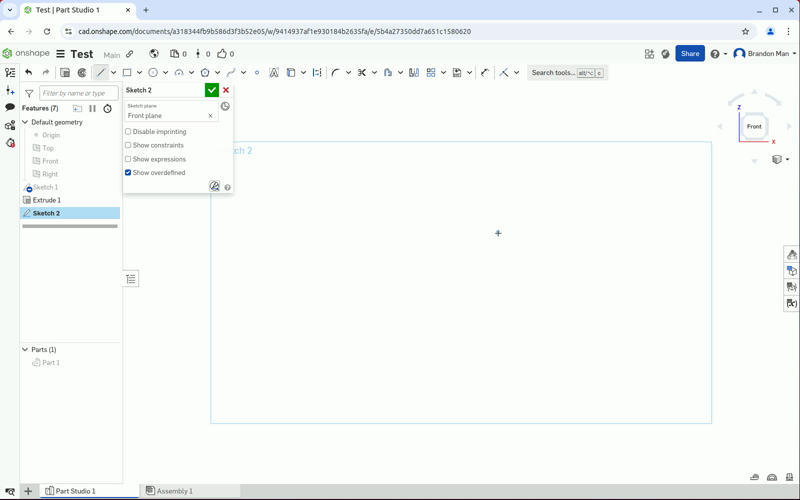
mouse_move(528, 232)
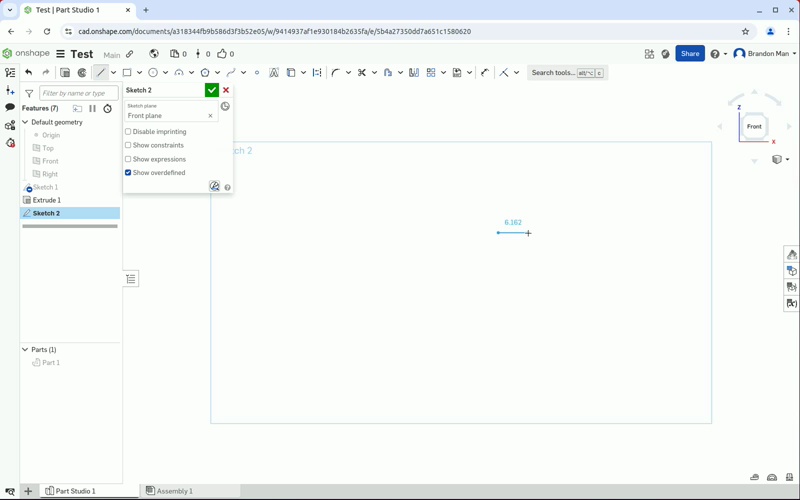
mouse_move(523, 282)
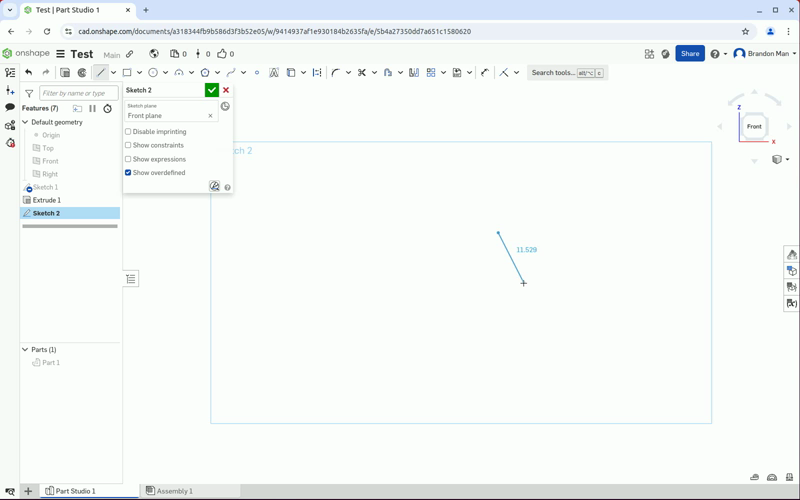
click(523, 282)
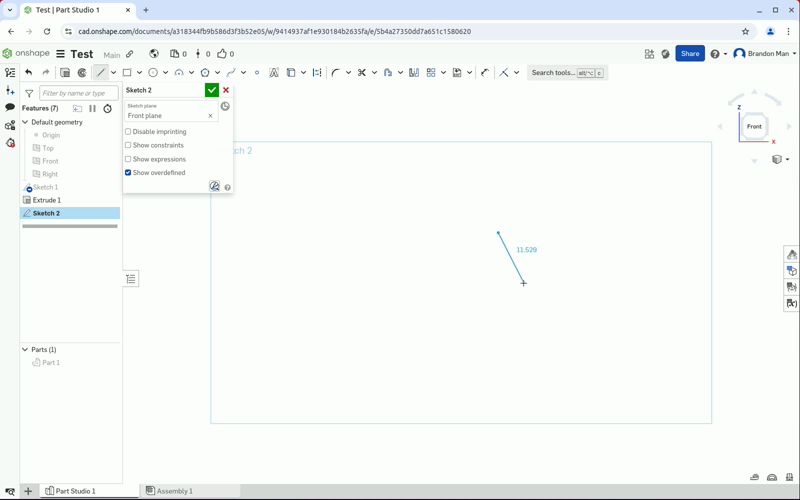
key_up(shift)
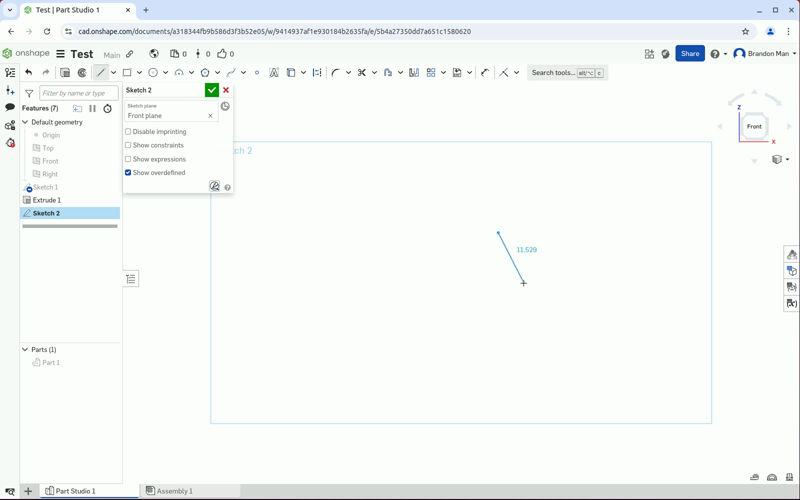
key_down(shift)
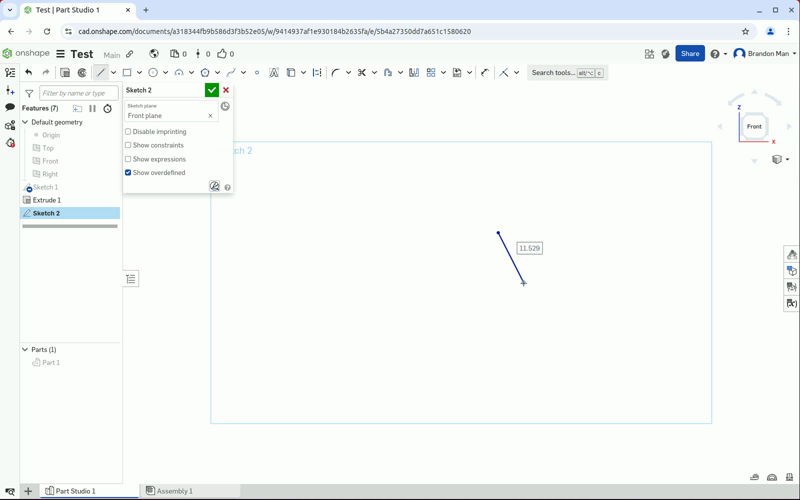
mouse_move(553, 282)
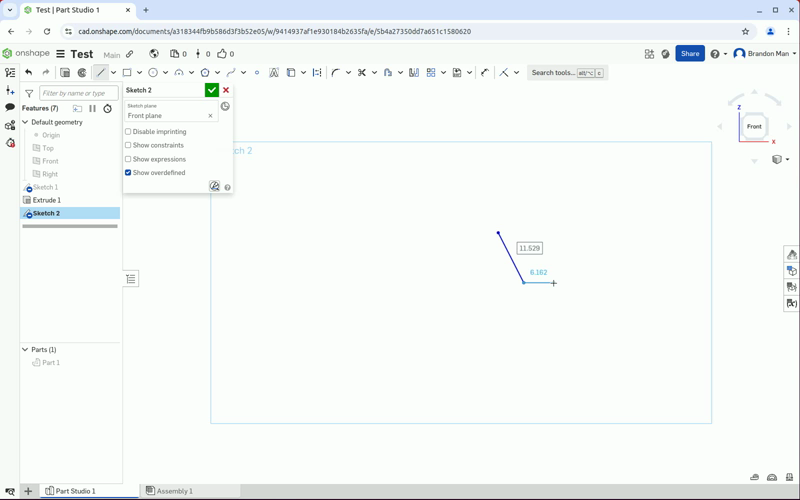
mouse_move(573, 282)
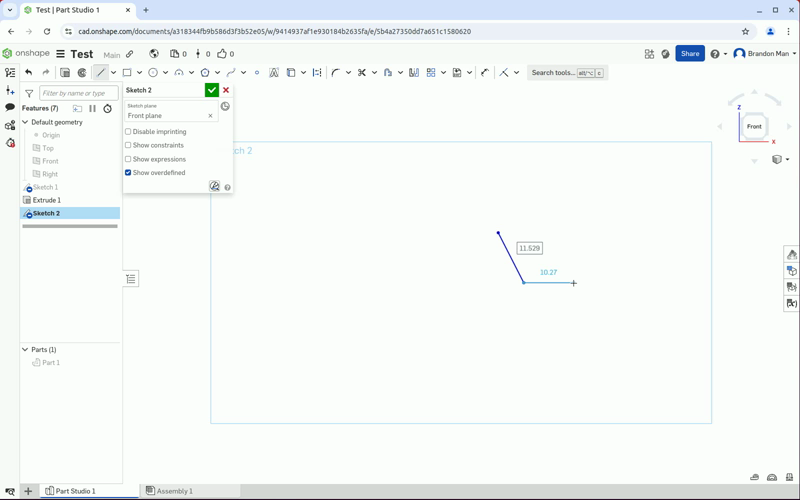
click(573, 282)
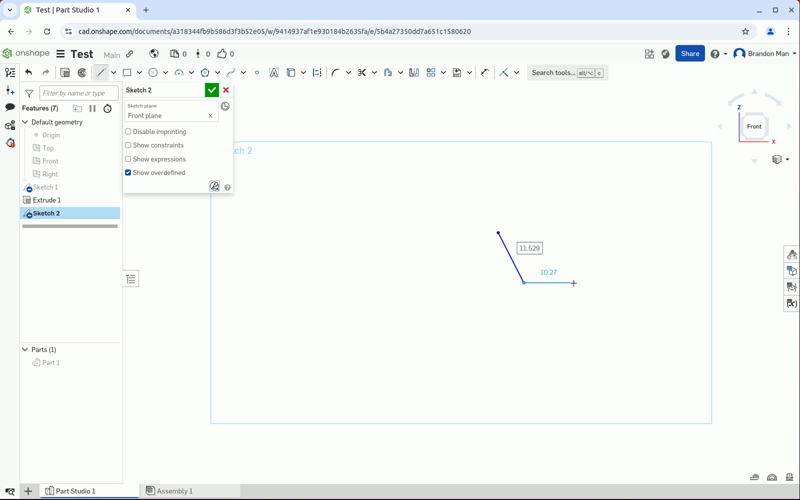
key_up(shift)
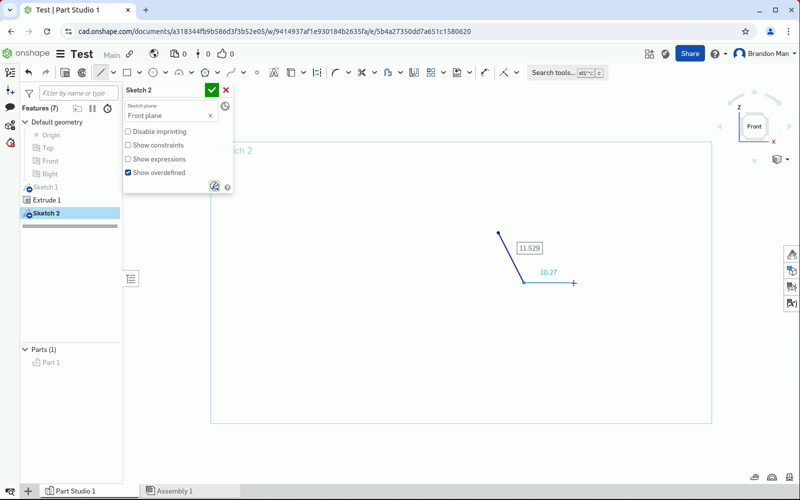
key_down(shift)
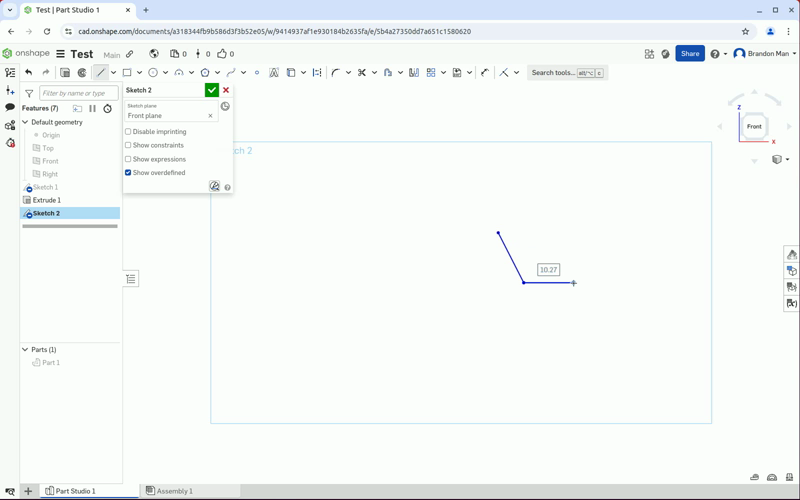
mouse_move(589, 282)
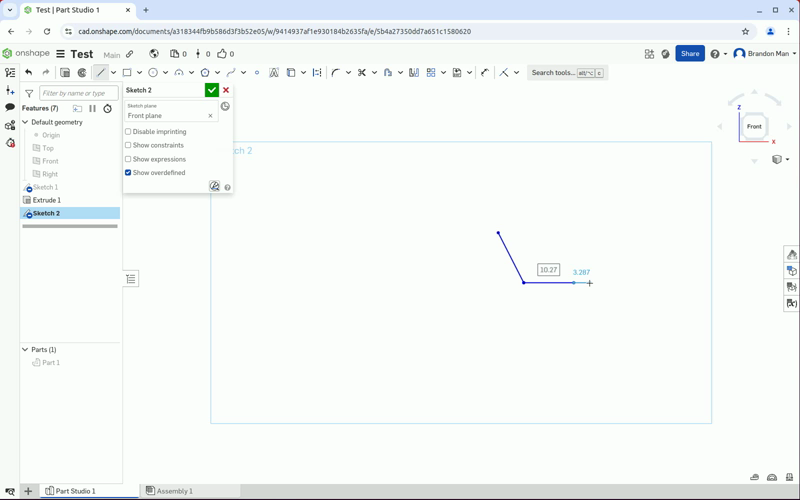
mouse_move(548, 232)
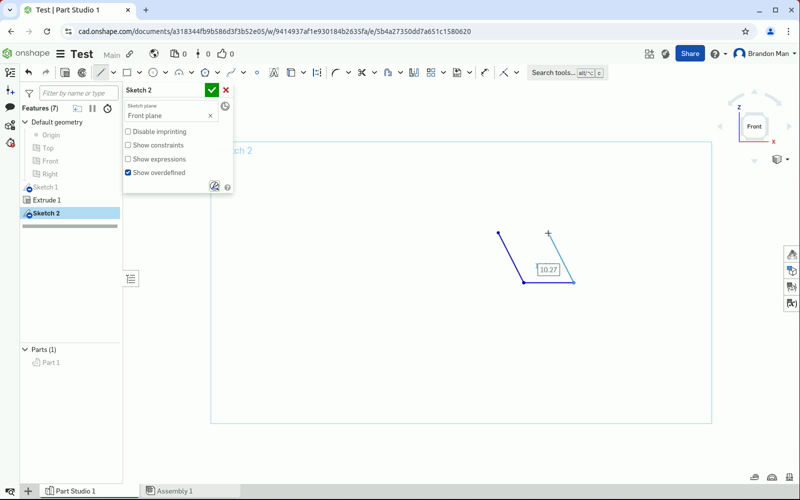
click(548, 232)
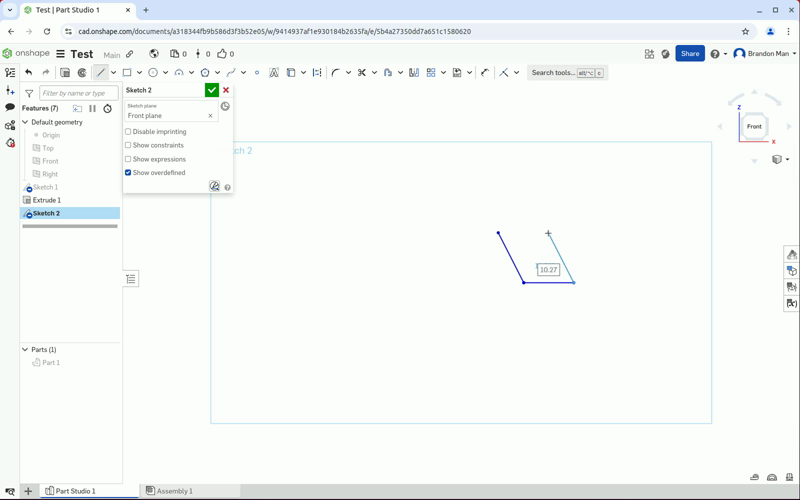
key_up(shift)
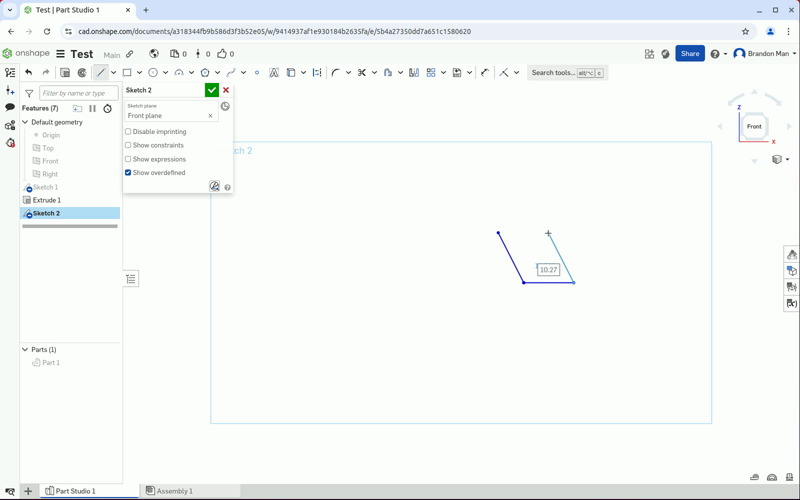
mouse_move(578, 232)
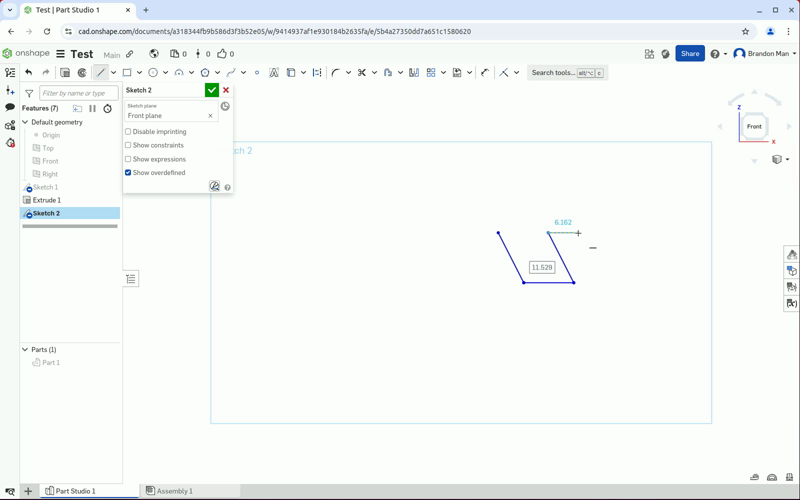
key_down(shift)
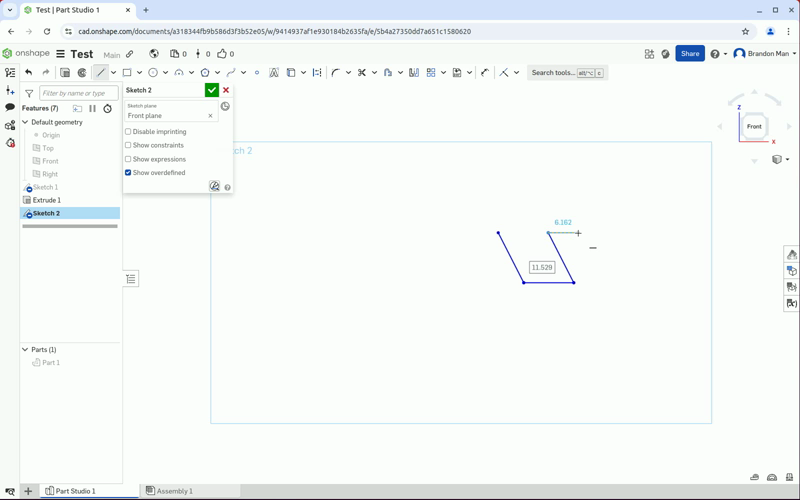
mouse_move(498, 232)
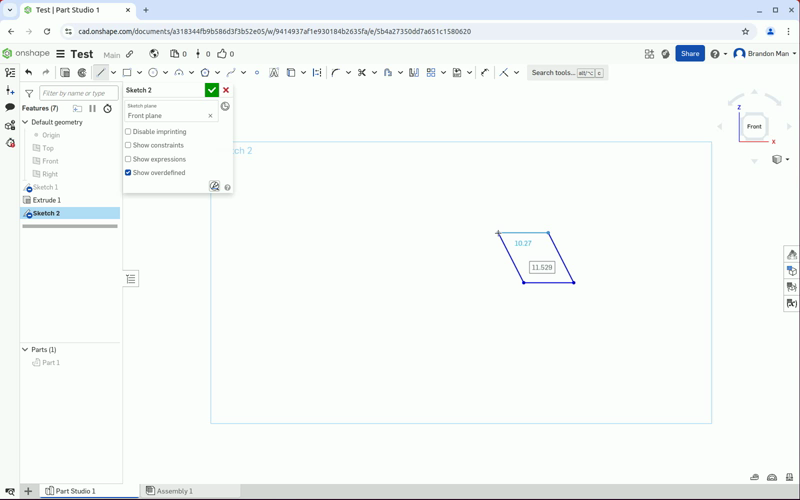
key_up(shift)
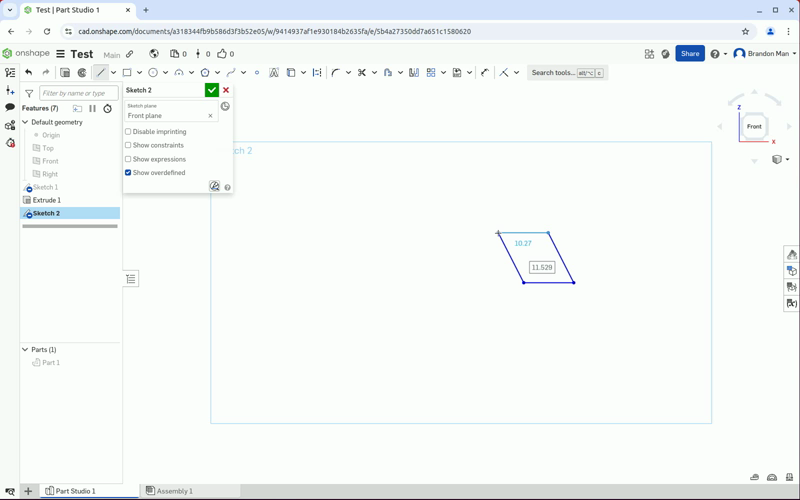
click(498, 232)
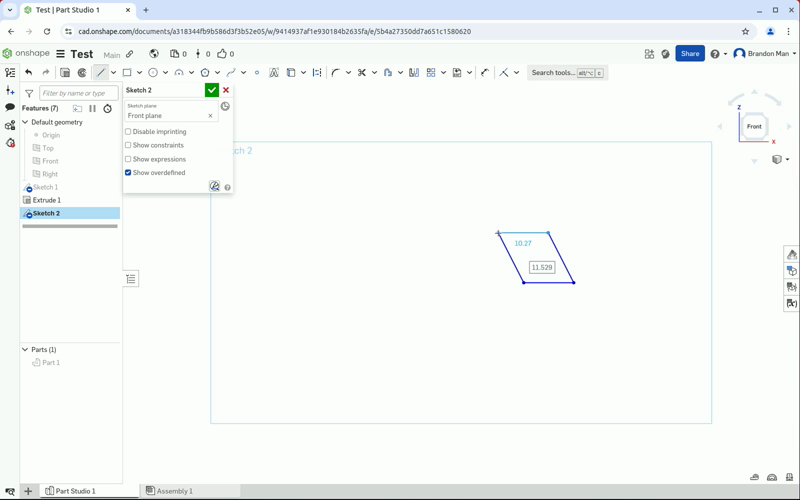
key(esc)
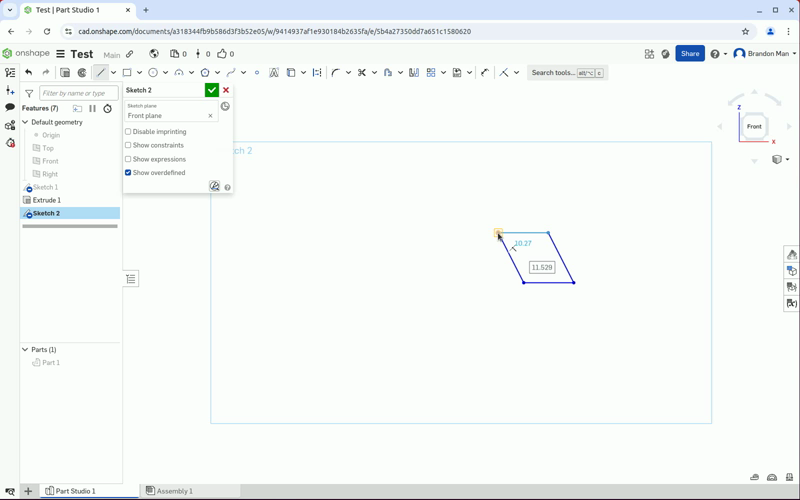
mouse_move(519, 251)
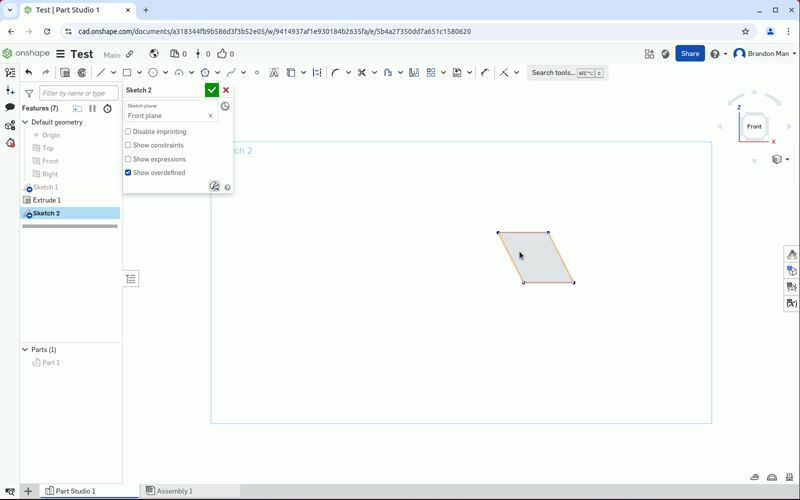
click(519, 251)
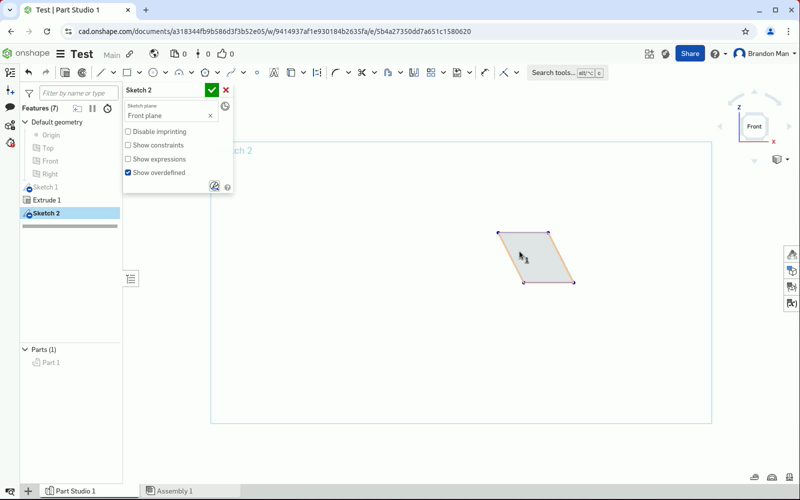
mouse_move(73, 352)
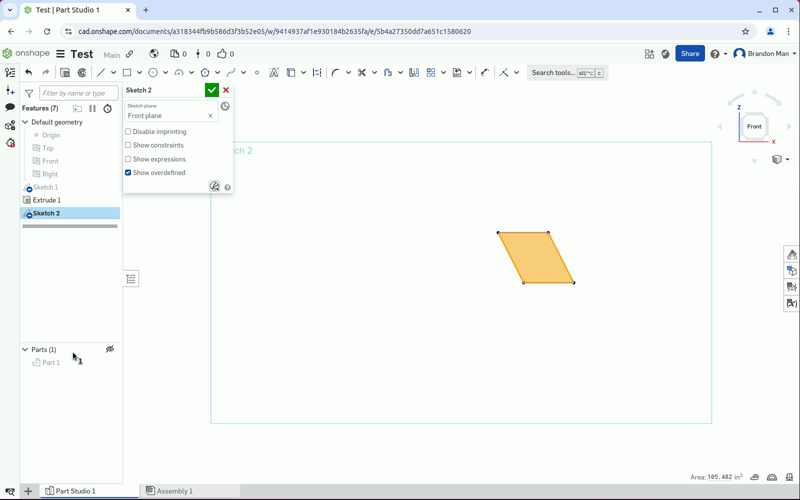
key(shift+y)
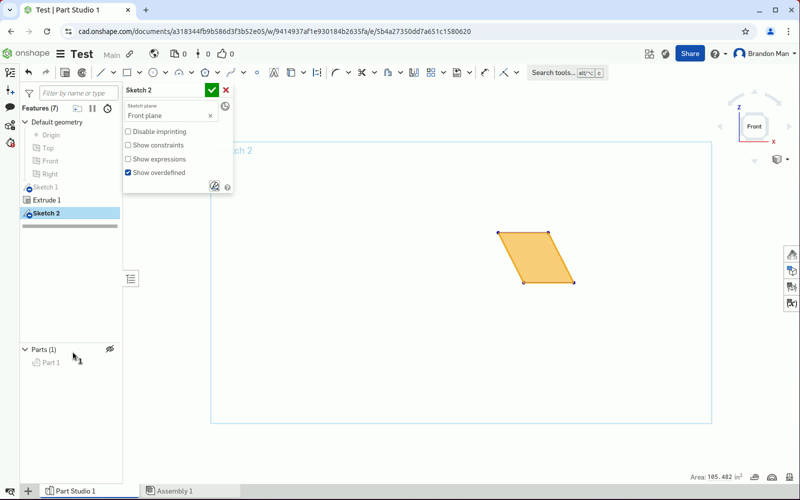
key(shift+e)
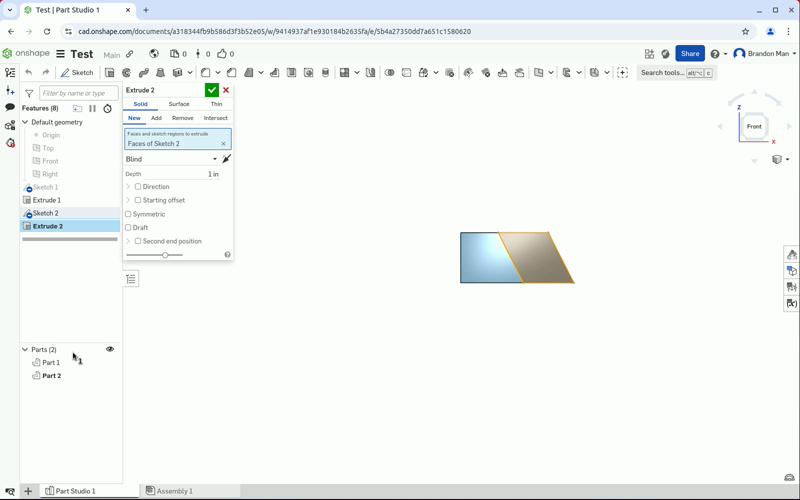
mouse_move(143, 106)
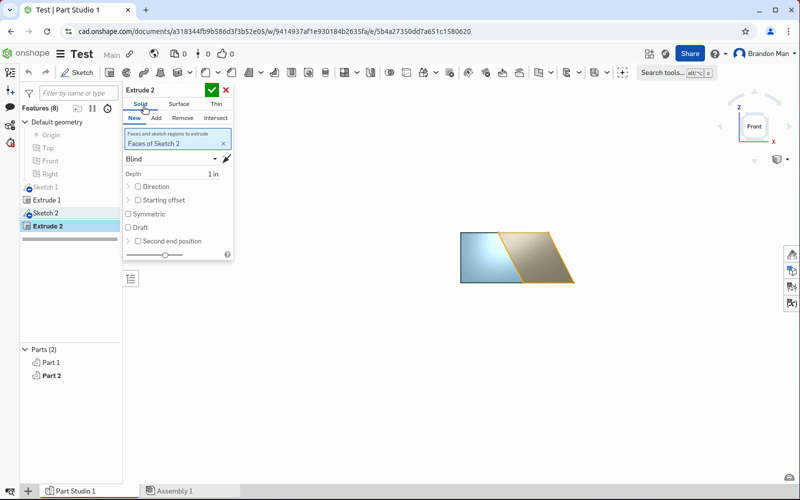
click(143, 106)
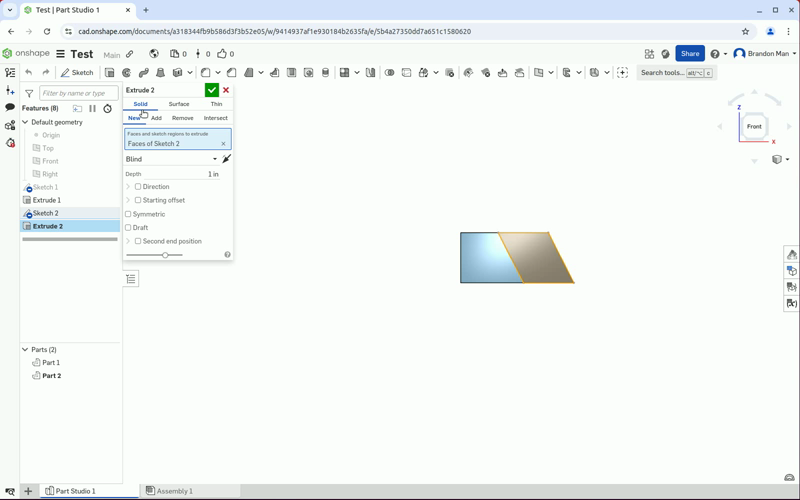
mouse_move(137, 120)
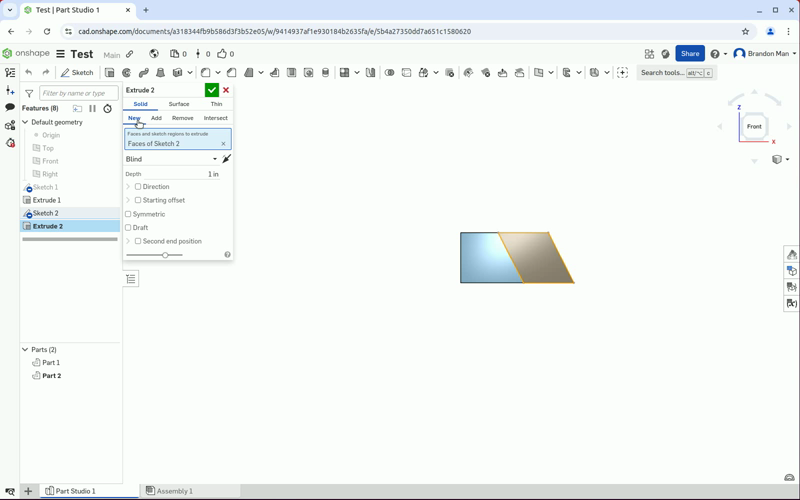
click(137, 120)
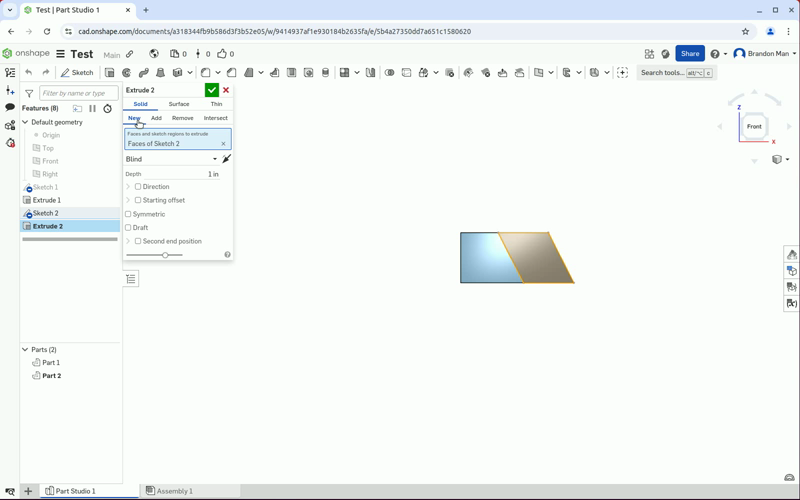
key(tab, 4)
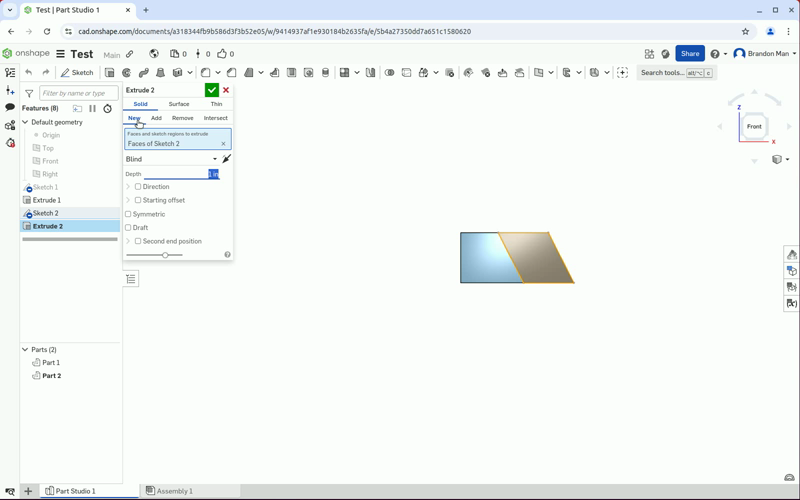
text(-5.055)
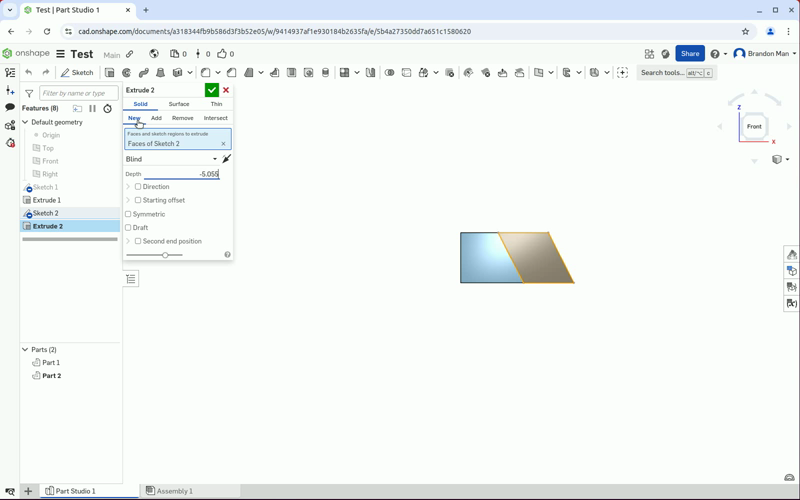
key(enter)
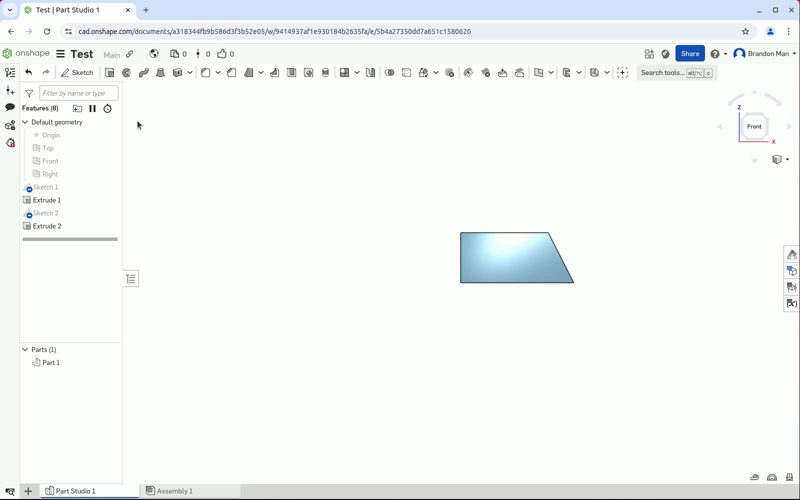
key(shift+h)
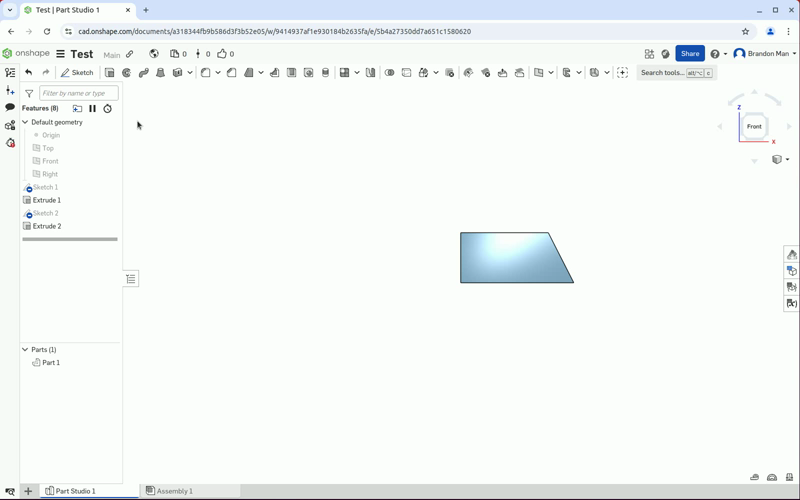
key(shift+h)
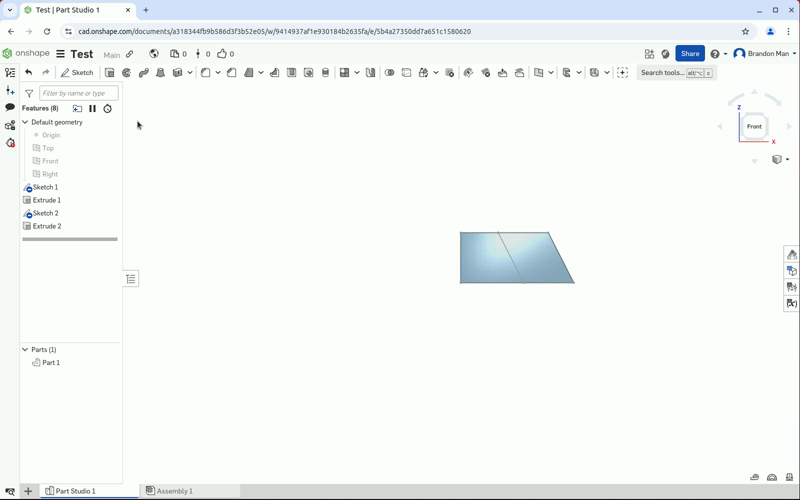
key(shift+7)
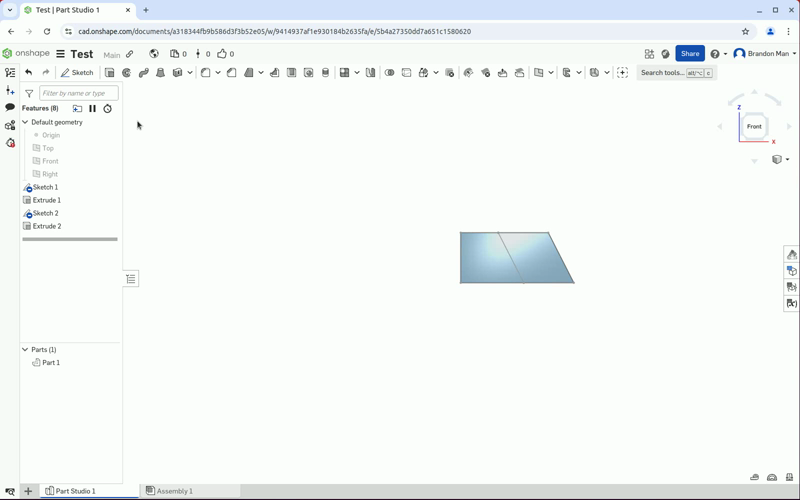
key(left, 2)
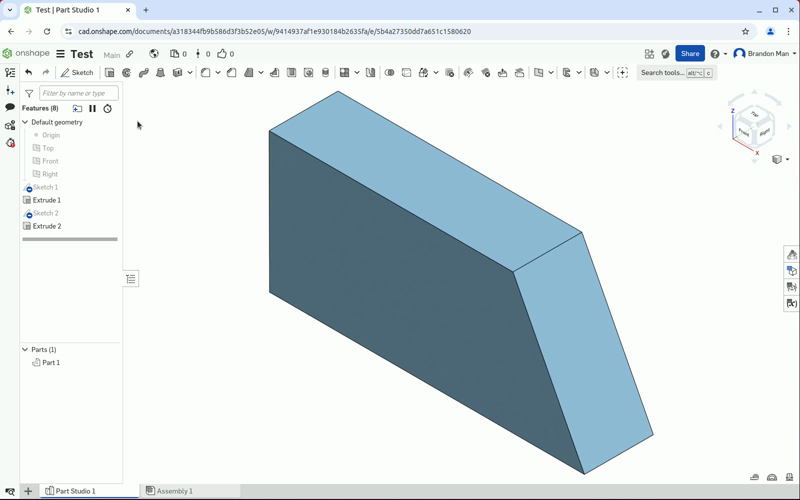
key(down, 2)
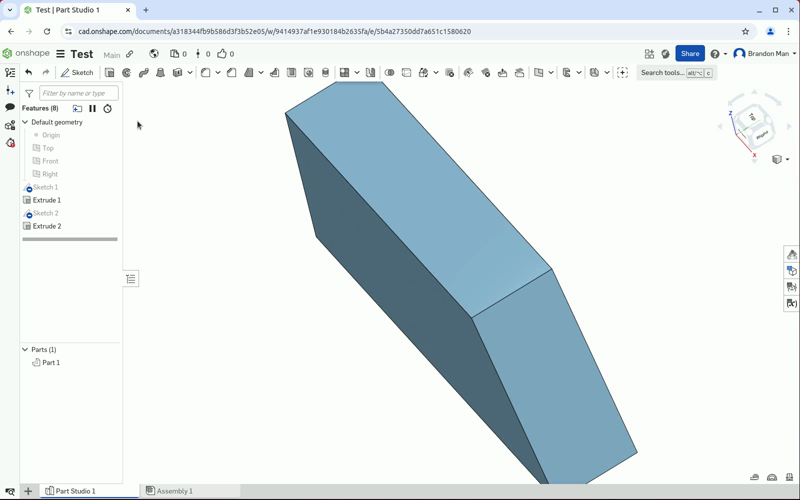
key(up, 2)
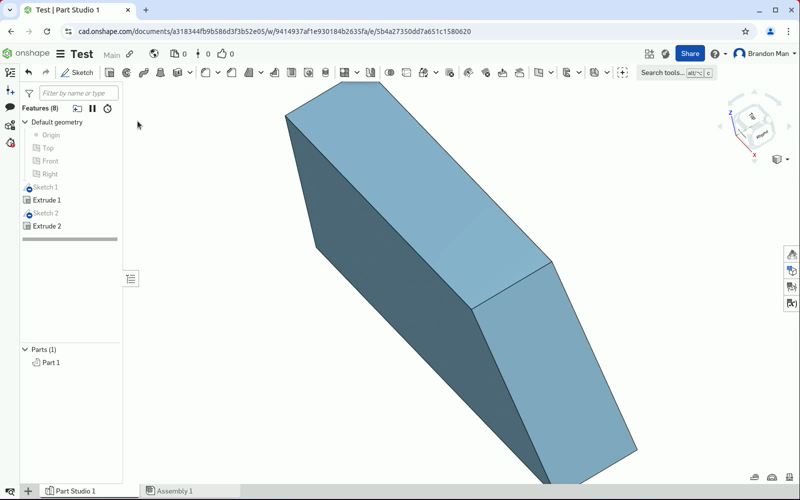
key(right, 2)
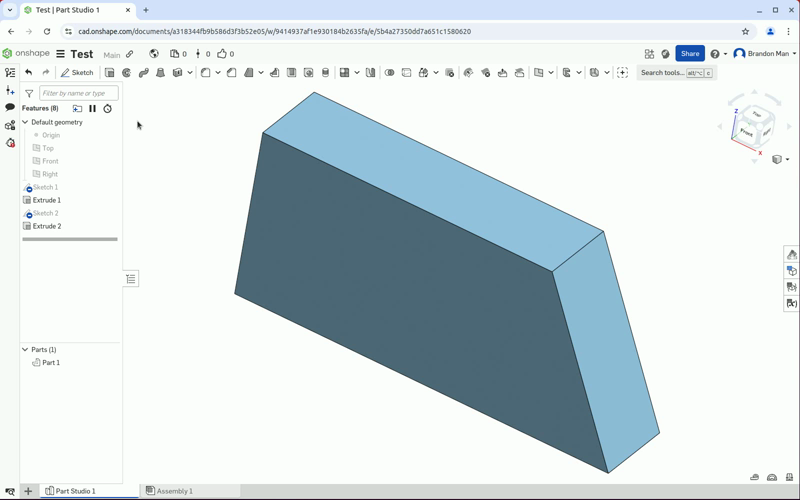
mouse_move(73, 189)
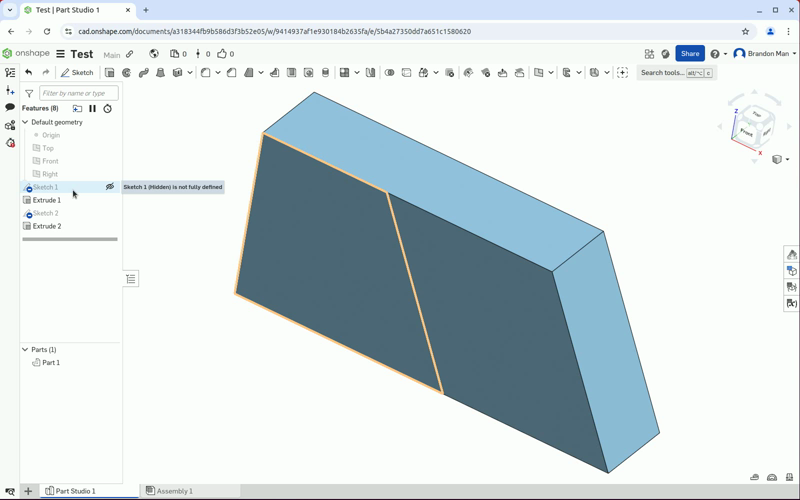
click(73, 189)